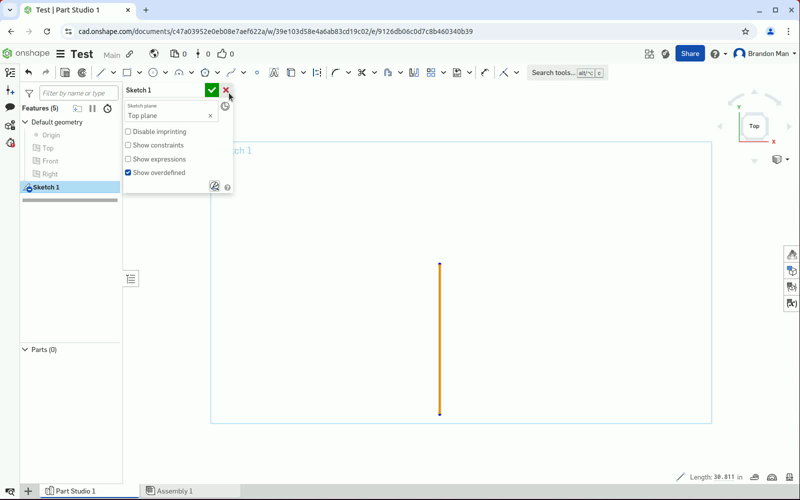
key(shift+h)
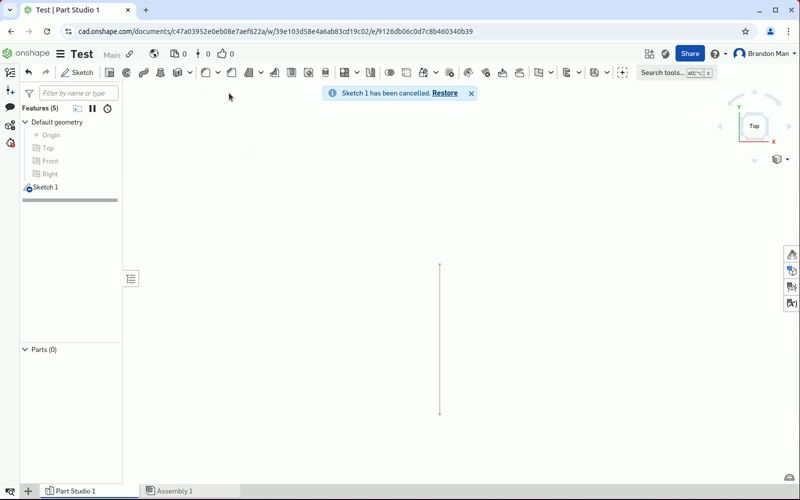
key(shift+s)
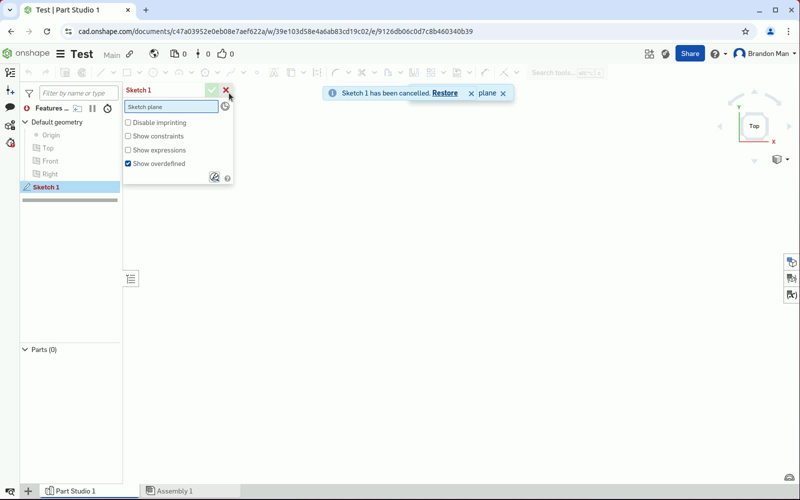
mouse_move(73, 150)
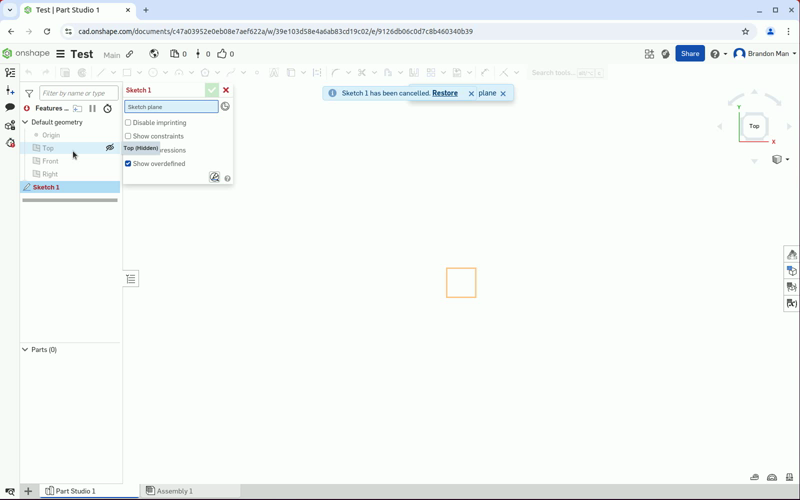
click(73, 150)
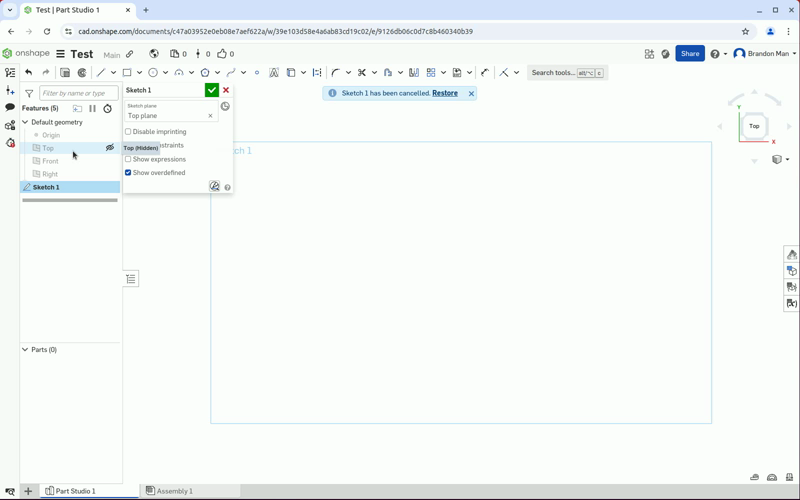
mouse_move(73, 352)
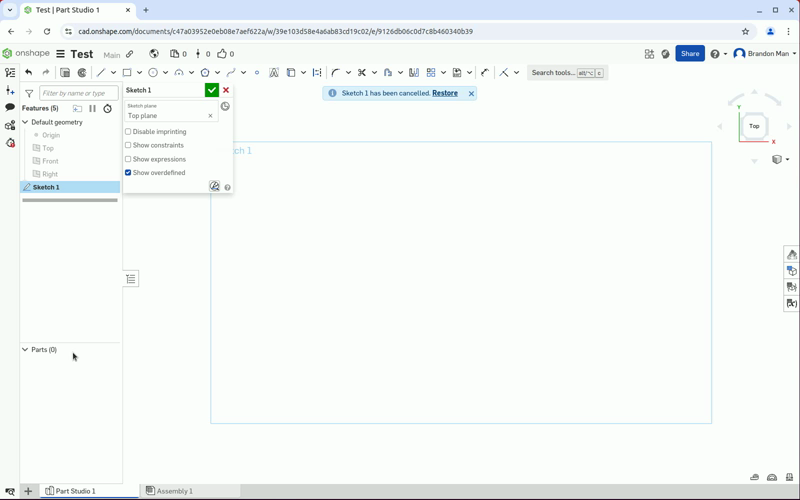
key(y)
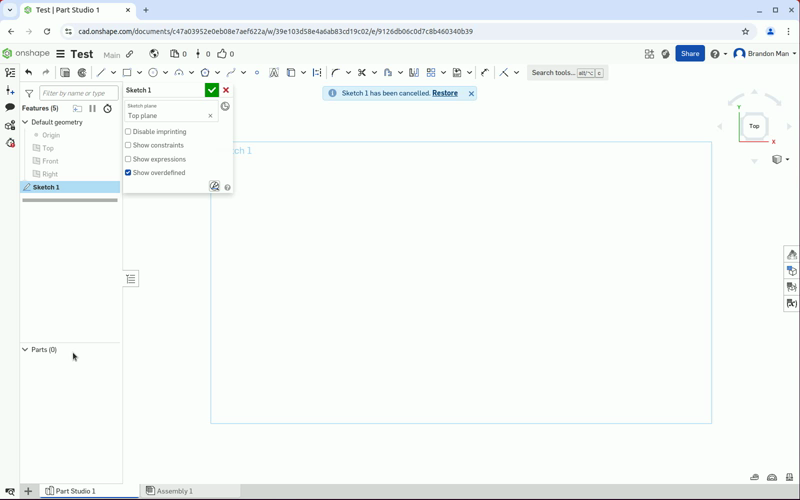
key(l)
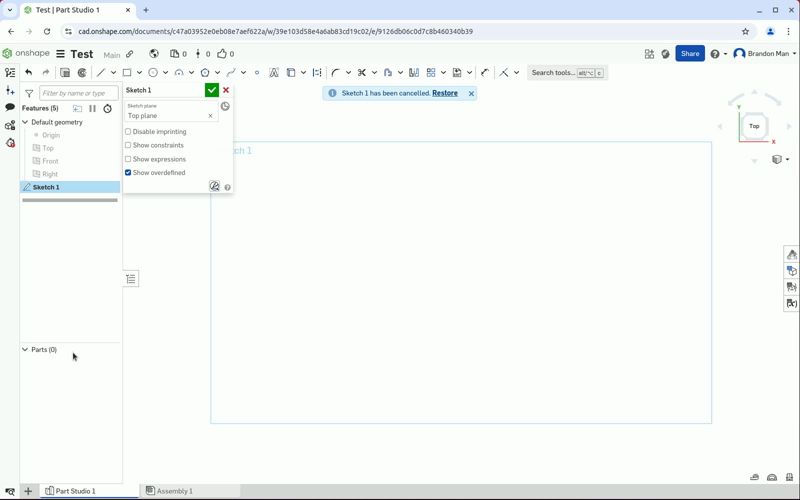
key_down(shift)
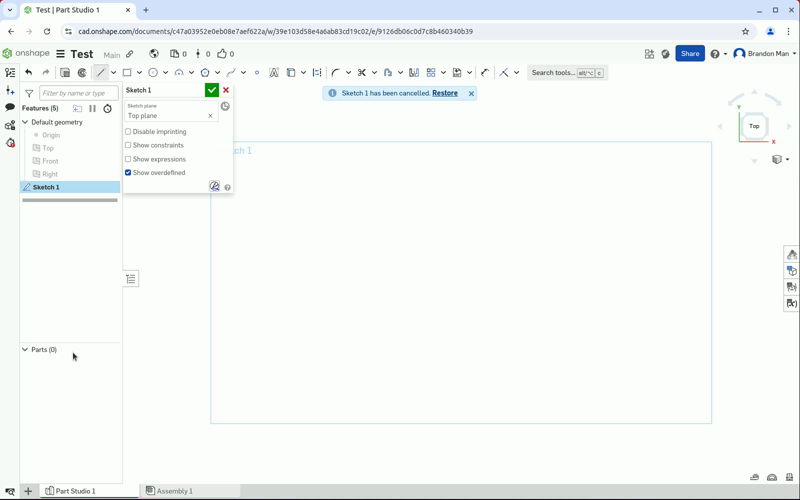
mouse_move(453, 291)
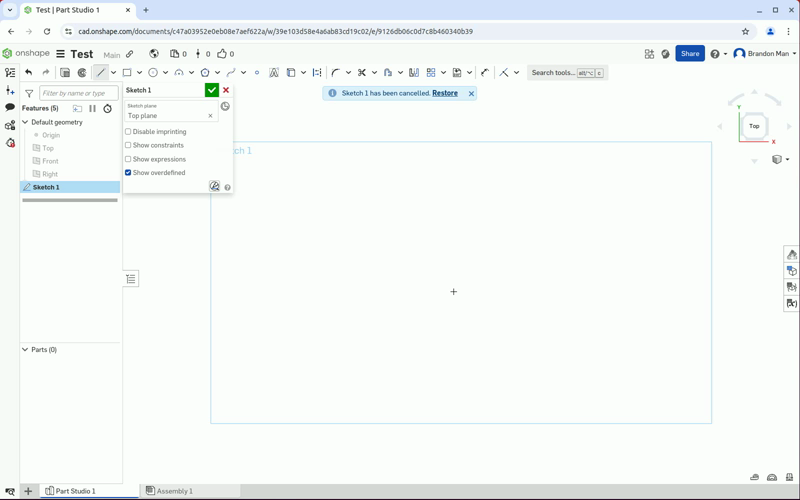
click(453, 291)
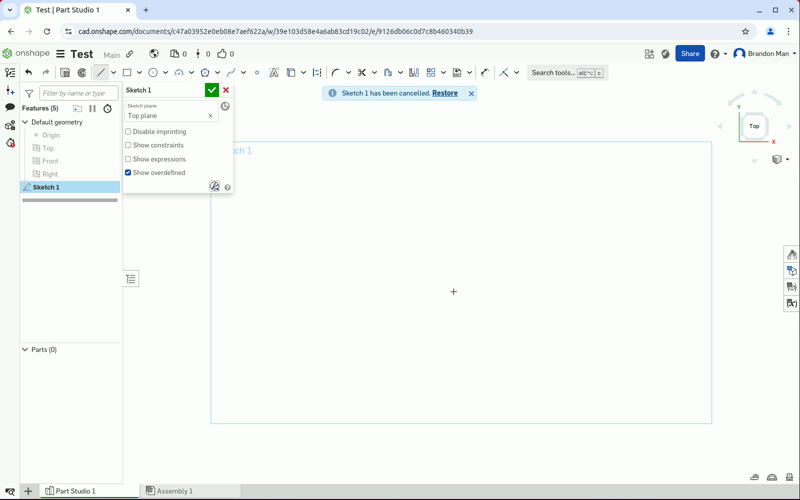
key_up(shift)
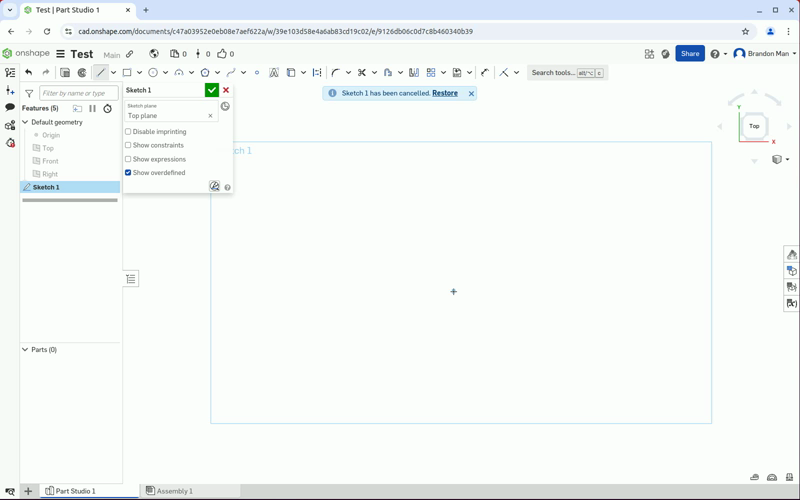
key_down(shift)
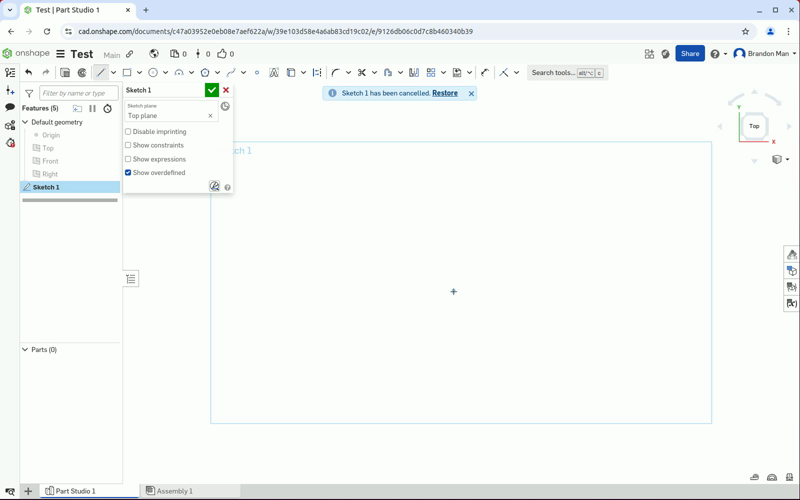
mouse_move(483, 291)
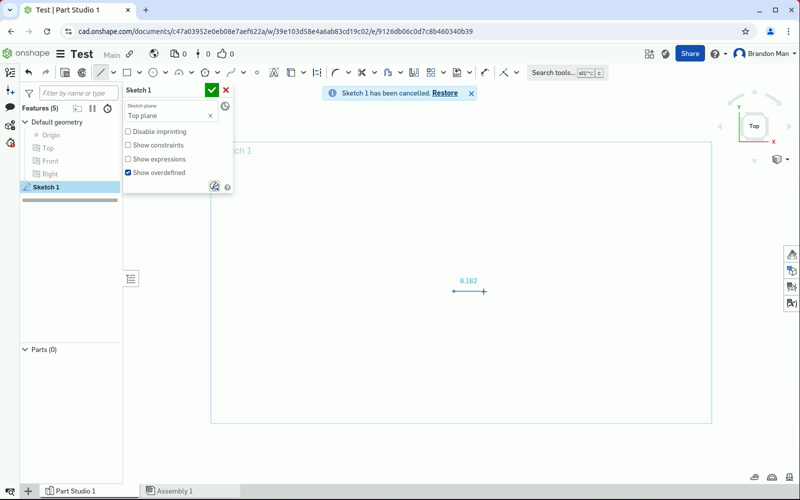
mouse_move(470, 291)
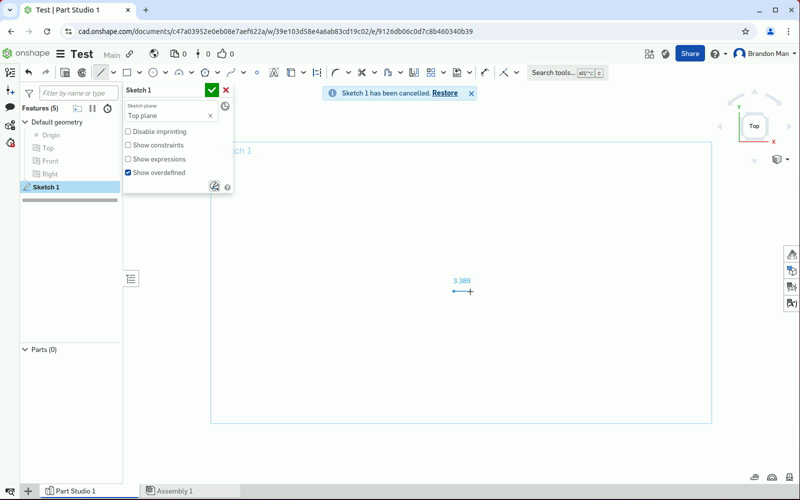
click(470, 291)
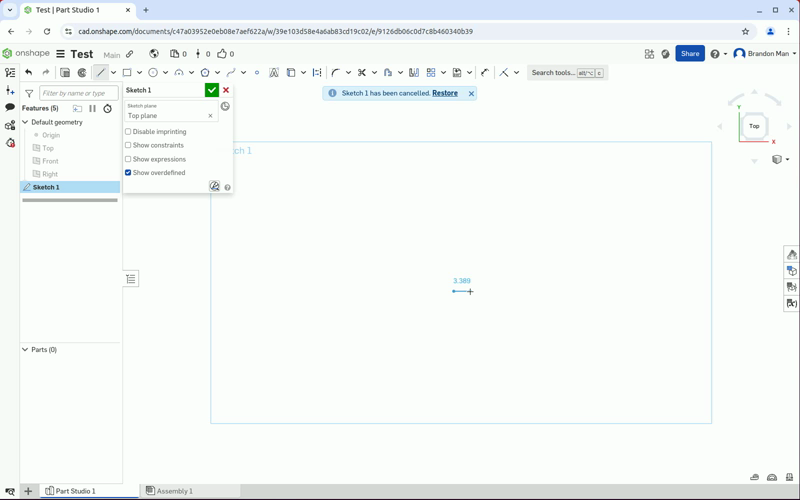
key_up(shift)
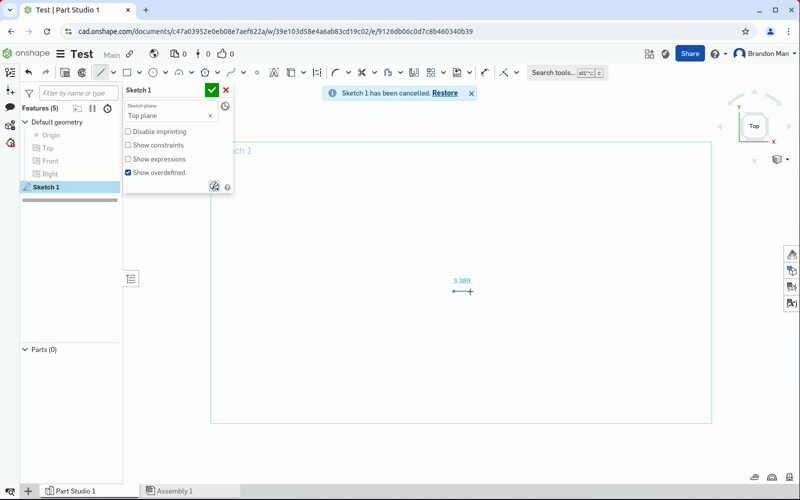
key_down(shift)
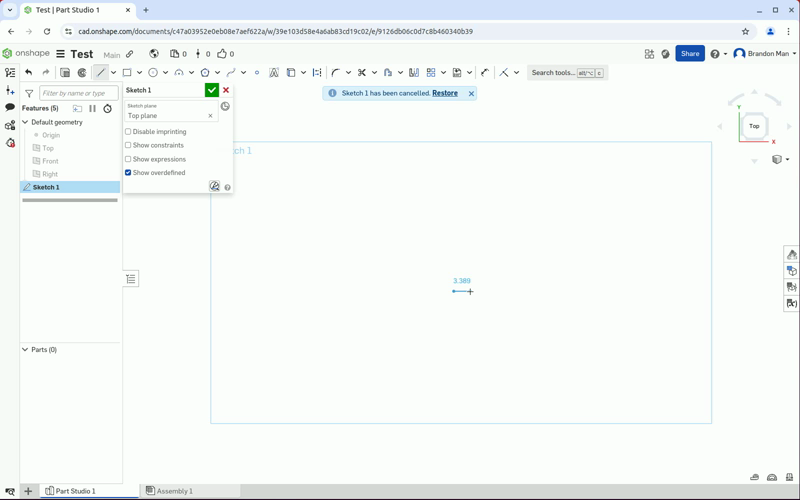
mouse_move(500, 291)
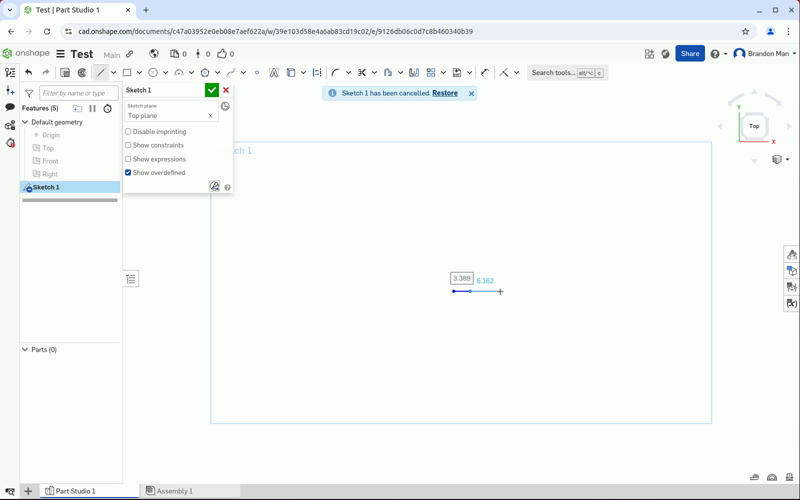
mouse_move(470, 274)
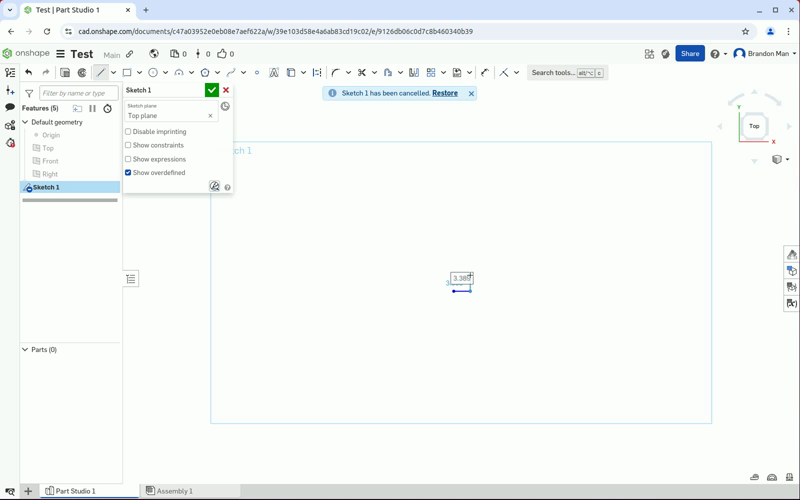
click(470, 274)
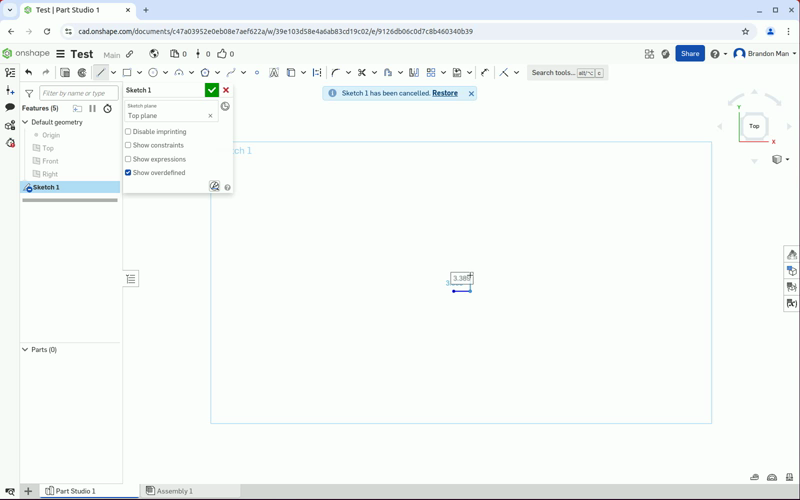
key_up(shift)
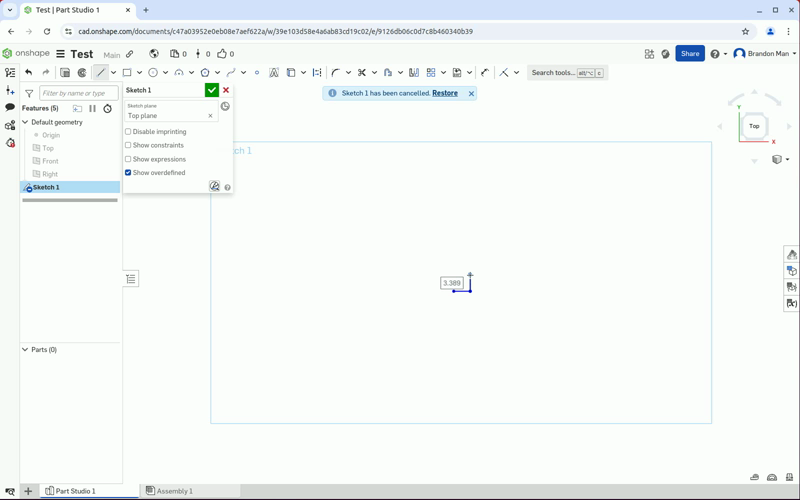
key_down(shift)
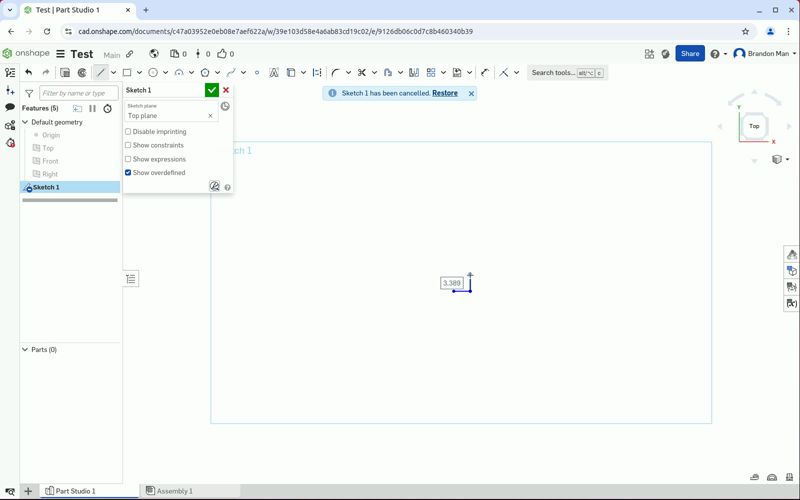
mouse_move(500, 274)
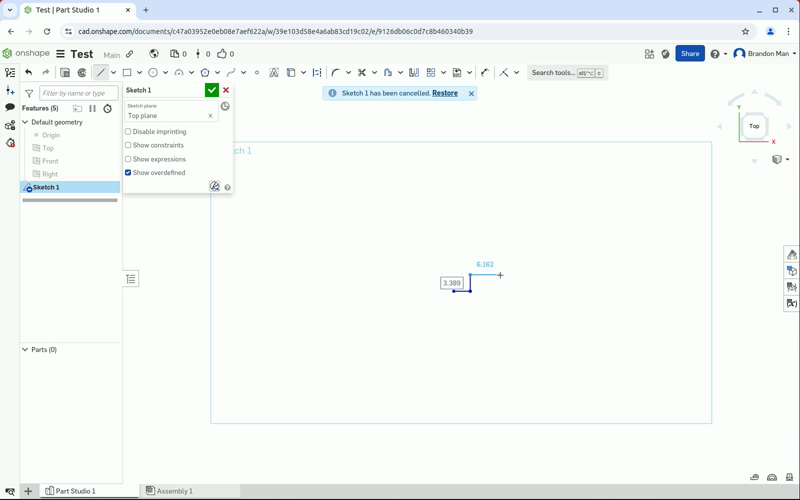
mouse_move(453, 274)
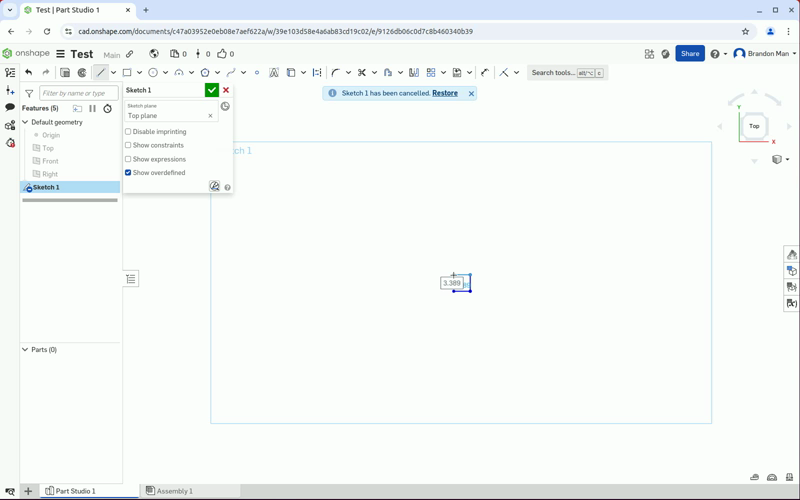
click(453, 274)
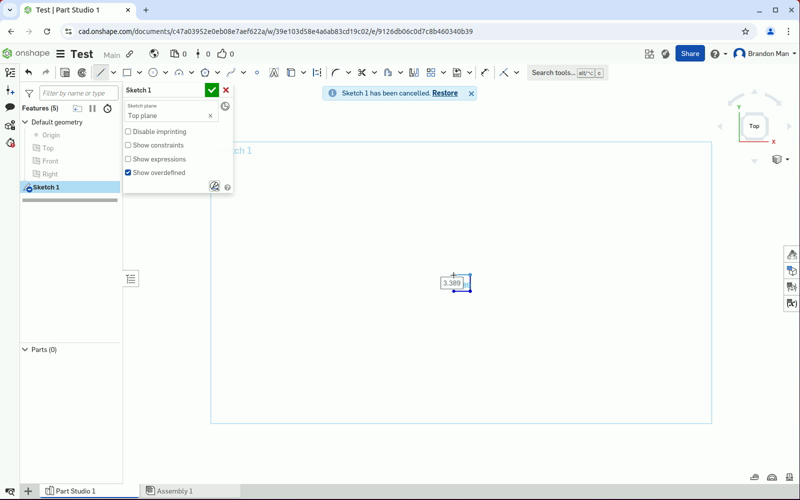
key_up(shift)
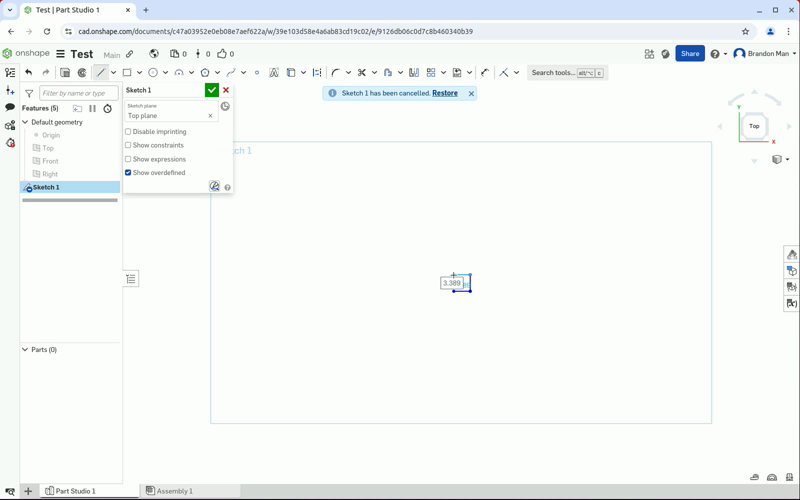
mouse_move(483, 274)
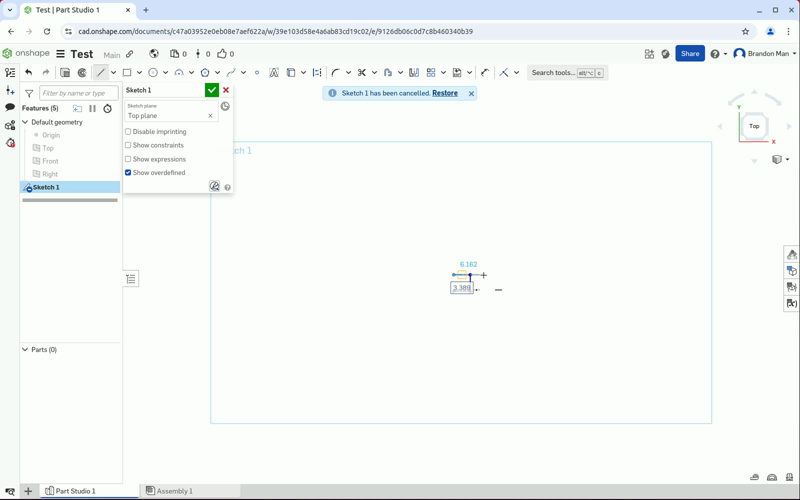
key_down(shift)
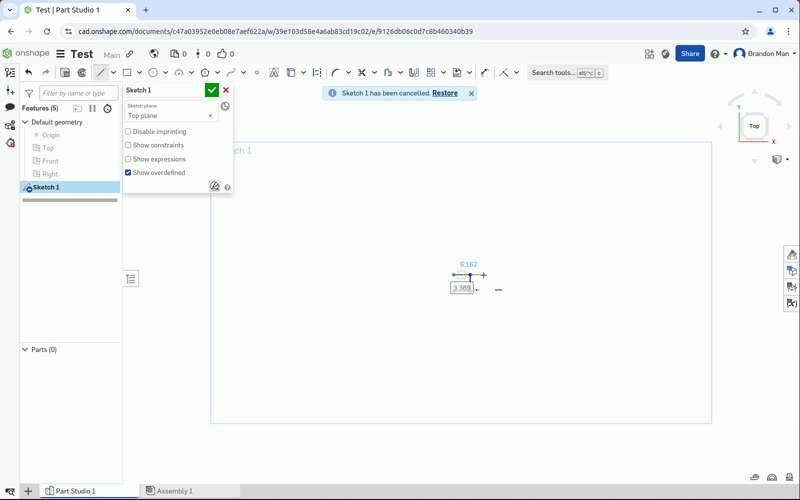
mouse_move(453, 291)
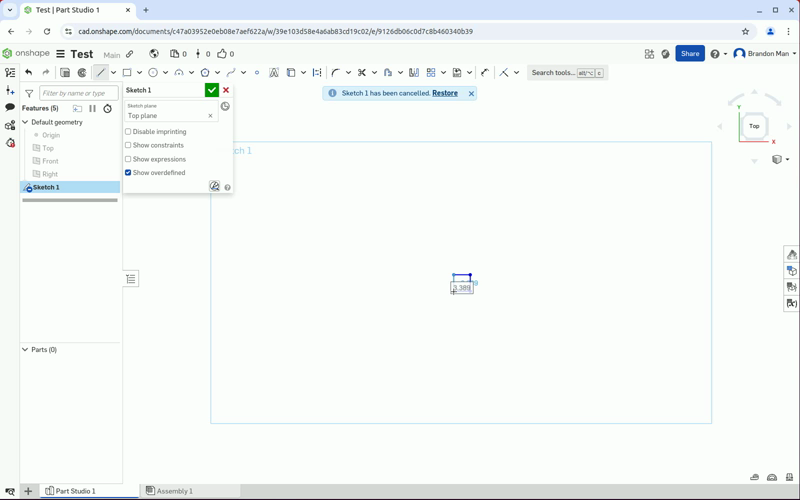
key_up(shift)
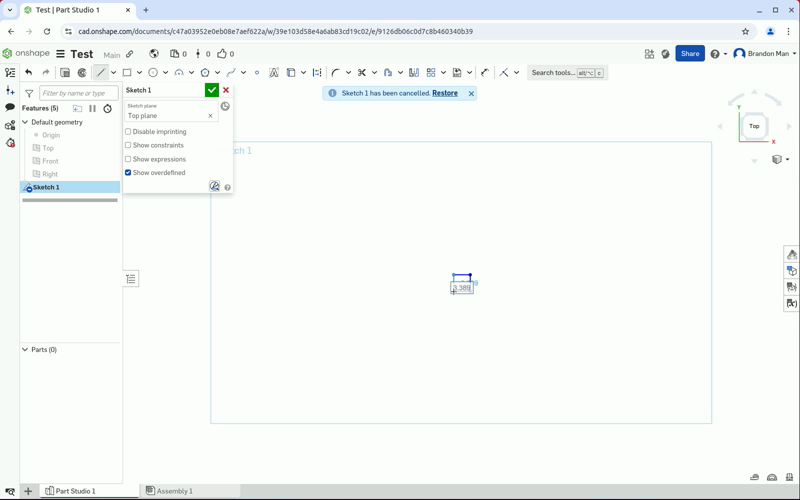
click(453, 291)
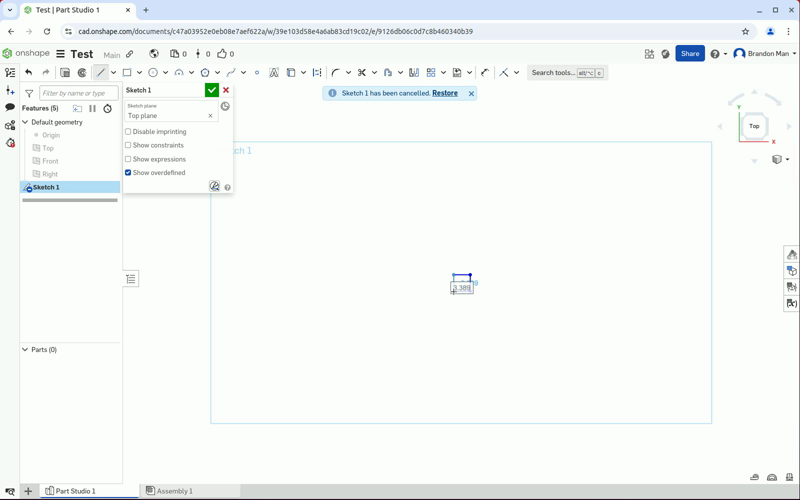
key(esc)
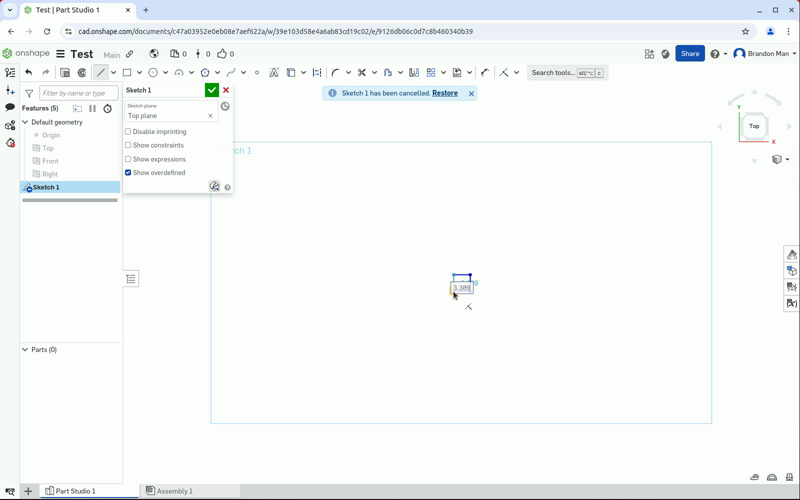
mouse_move(453, 282)
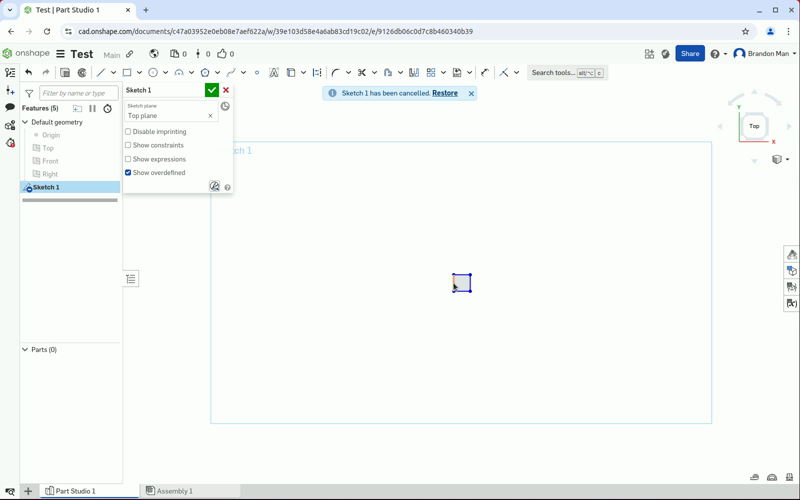
scroll(6)
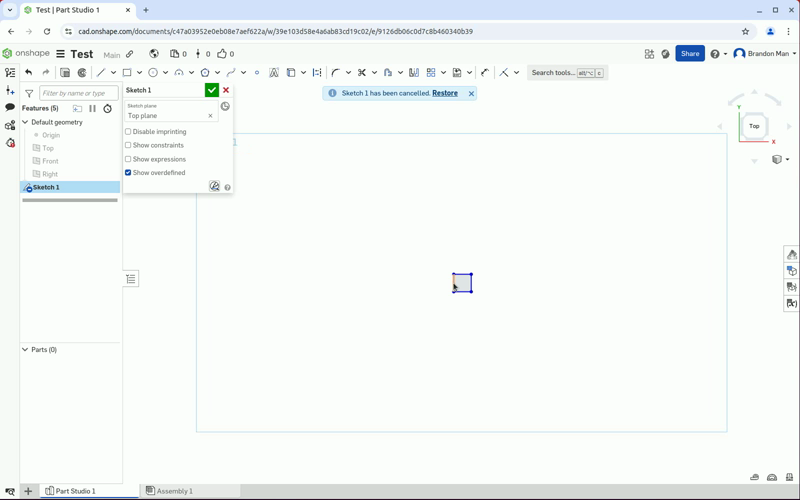
scroll(6)
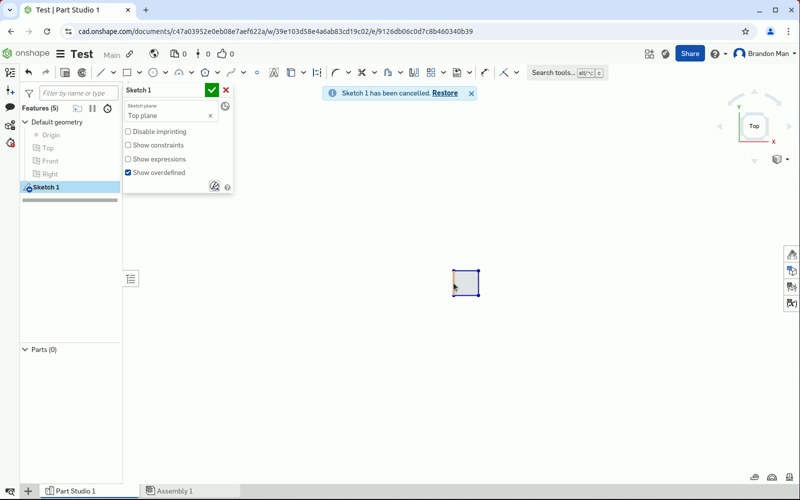
scroll(6)
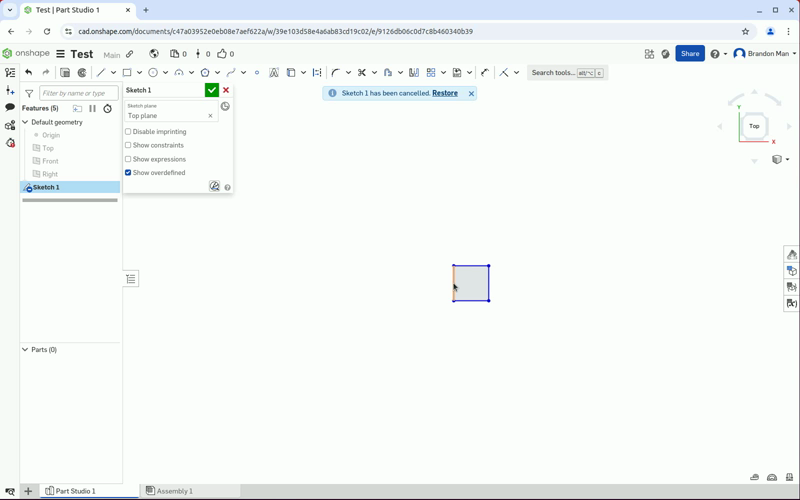
scroll(6)
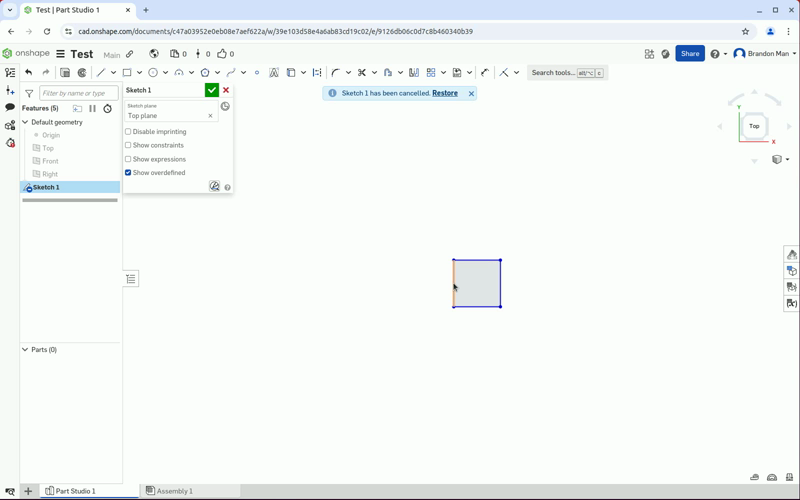
scroll(6)
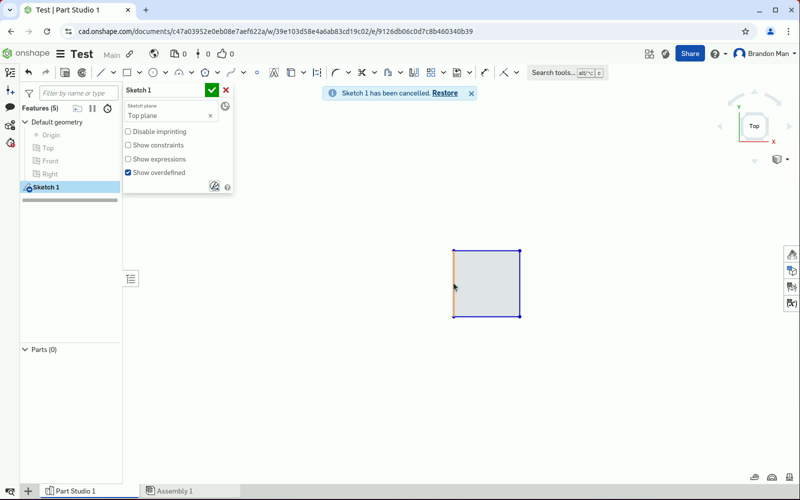
scroll(6)
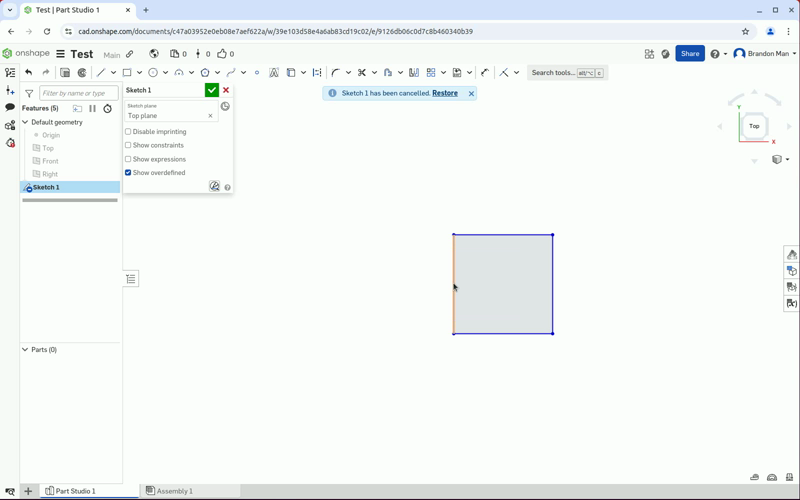
scroll(6)
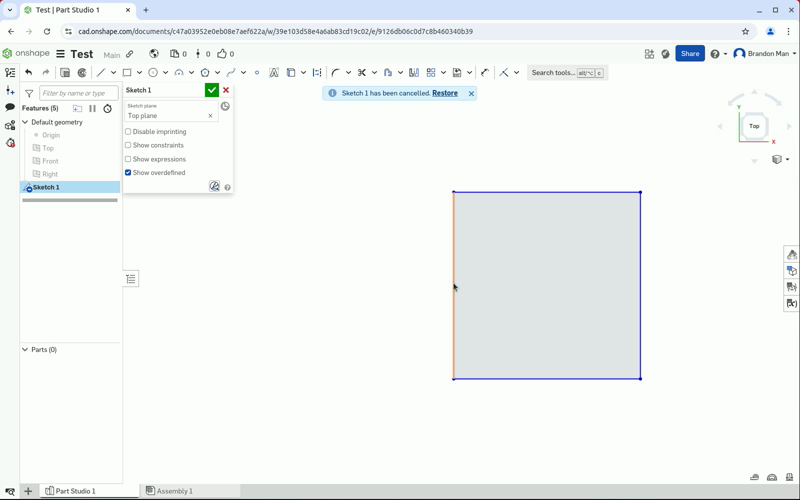
click(453, 282)
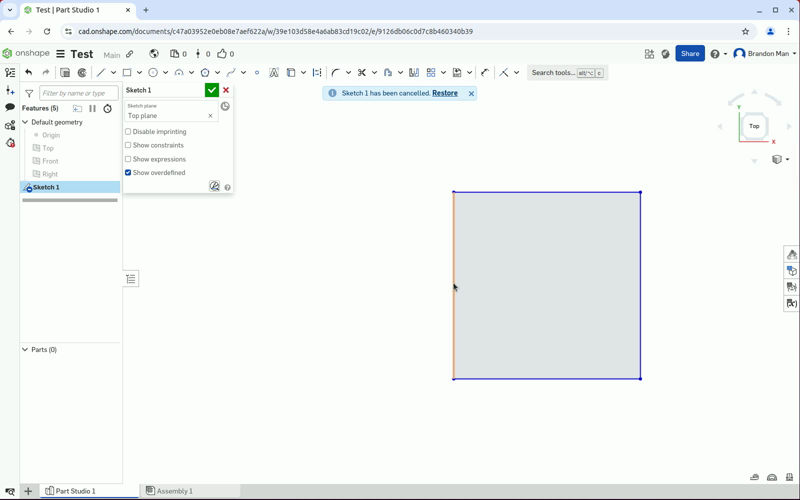
scroll(-6)
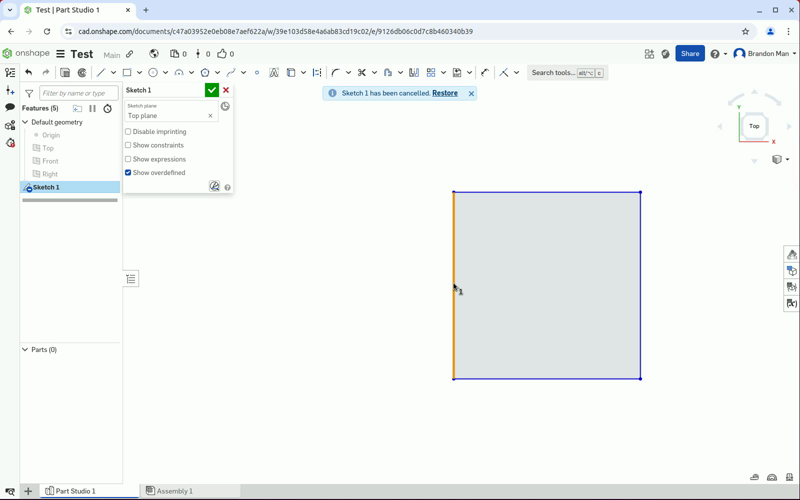
scroll(-6)
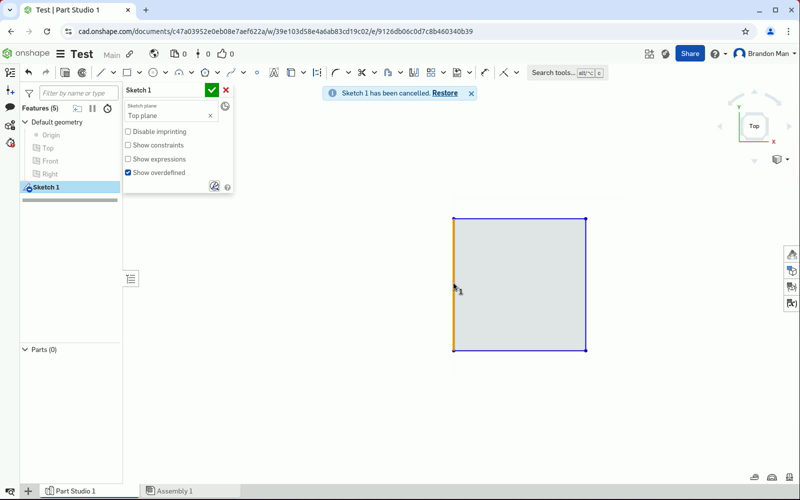
scroll(-6)
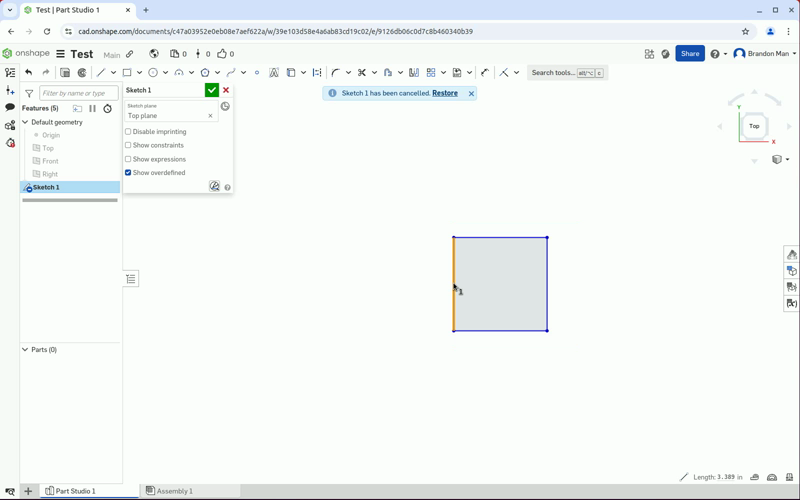
scroll(-6)
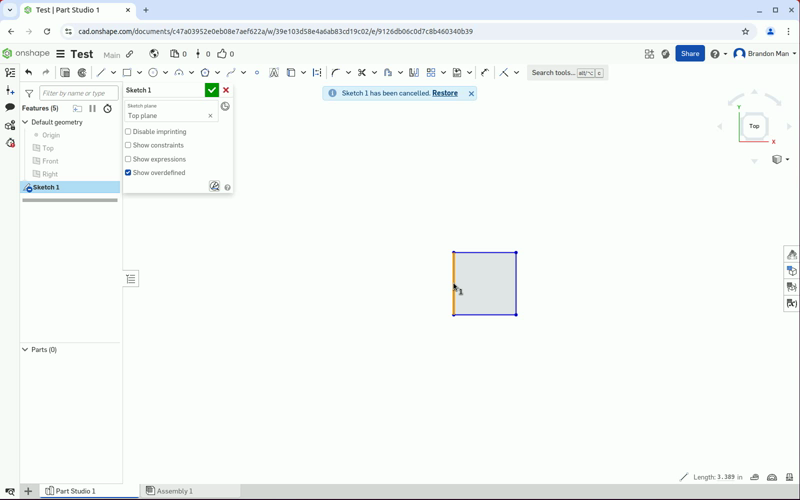
scroll(-6)
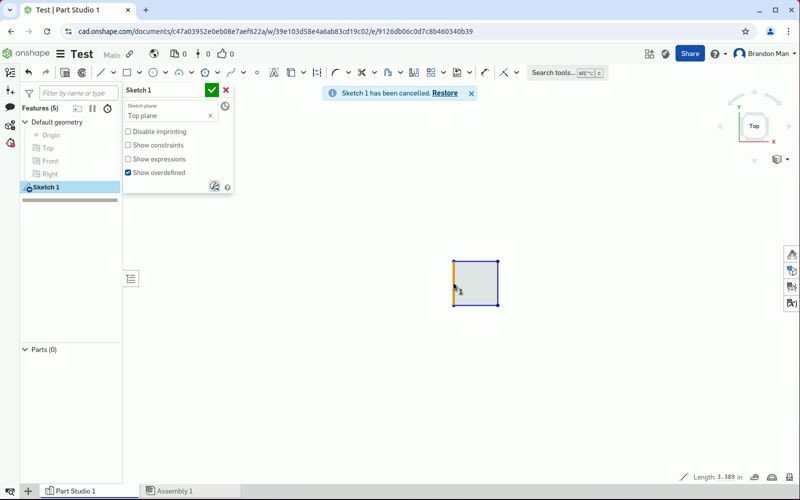
scroll(-6)
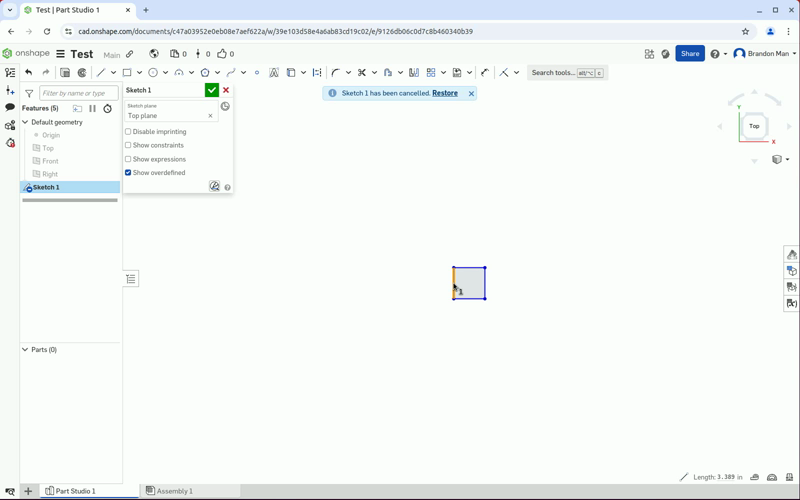
scroll(-6)
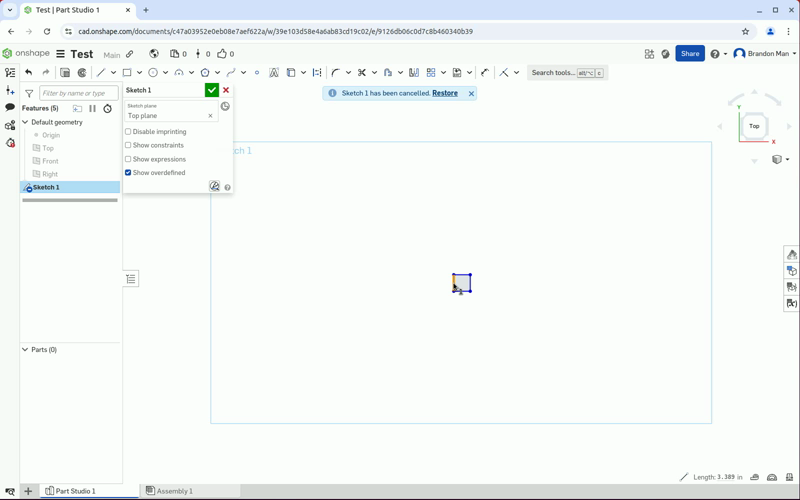
mouse_move(73, 352)
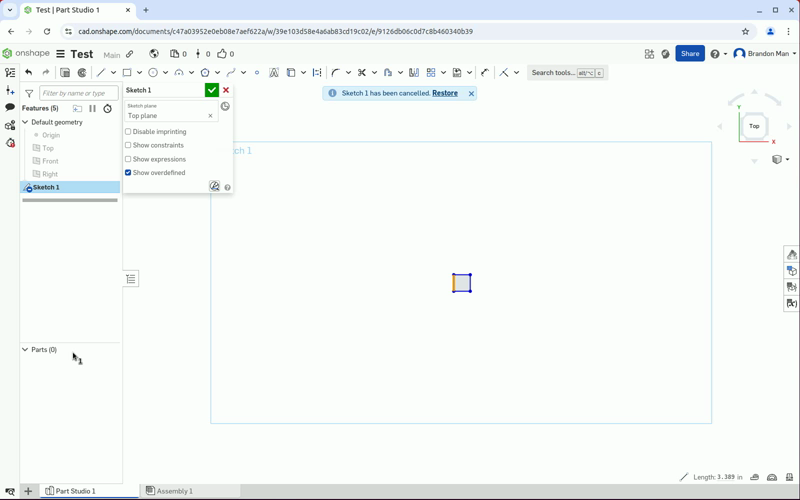
key(shift+y)
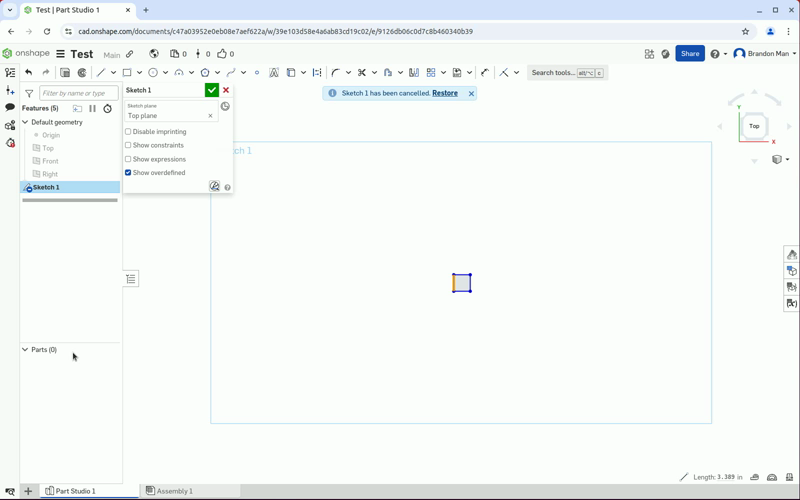
key(shift+e)
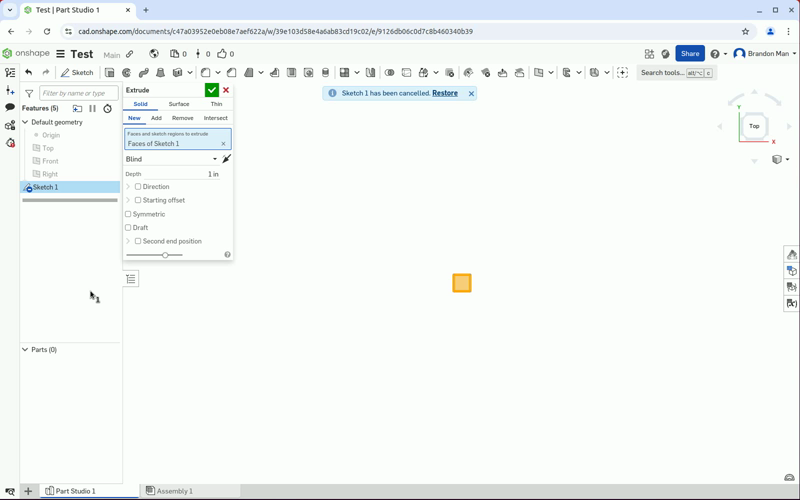
mouse_move(143, 106)
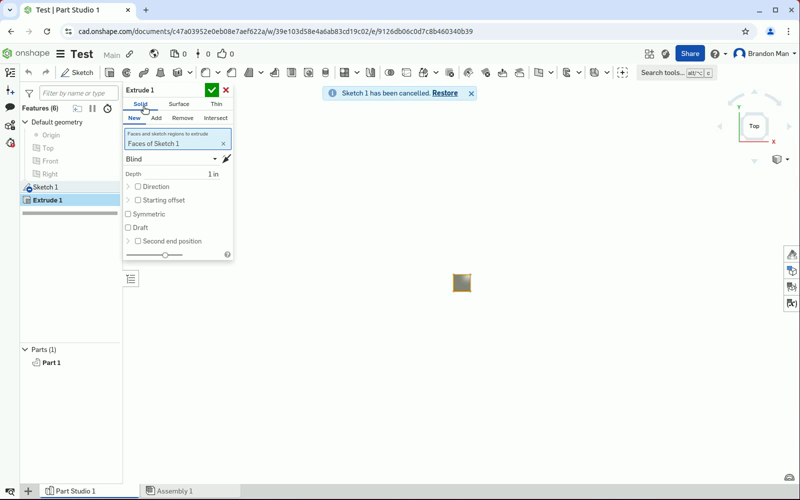
click(143, 106)
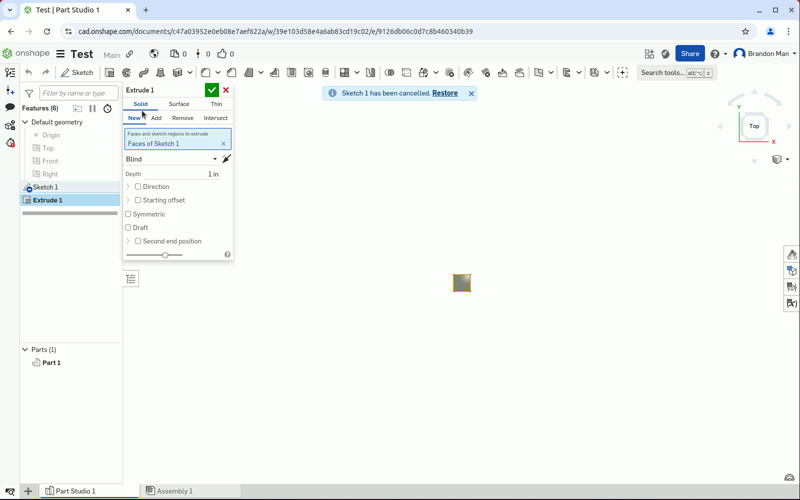
mouse_move(137, 120)
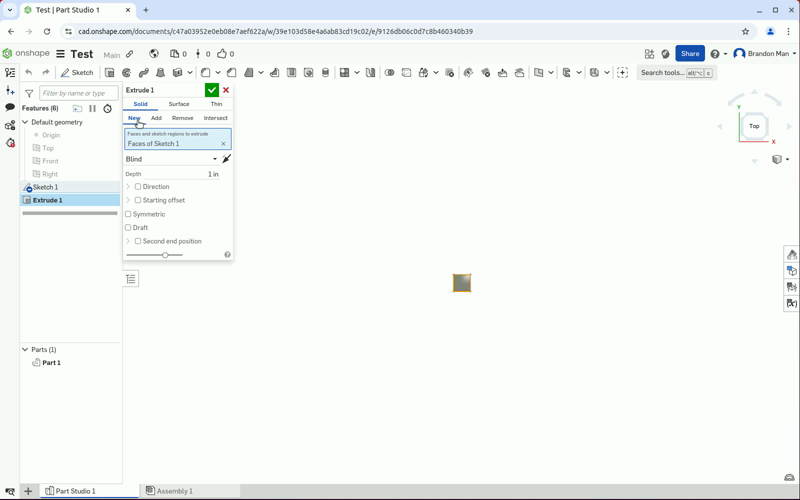
click(137, 120)
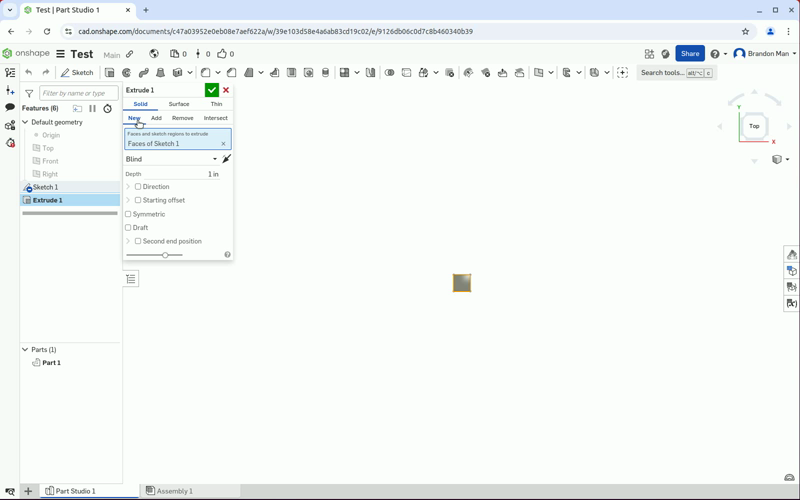
key(tab, 4)
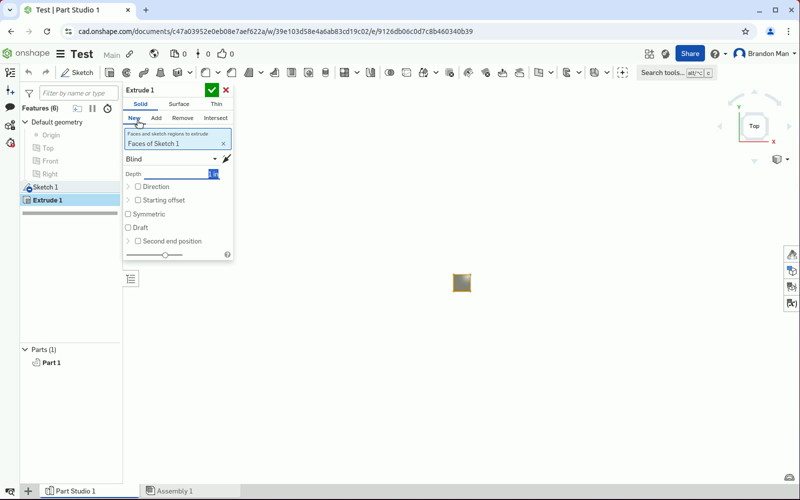
text(20.701)
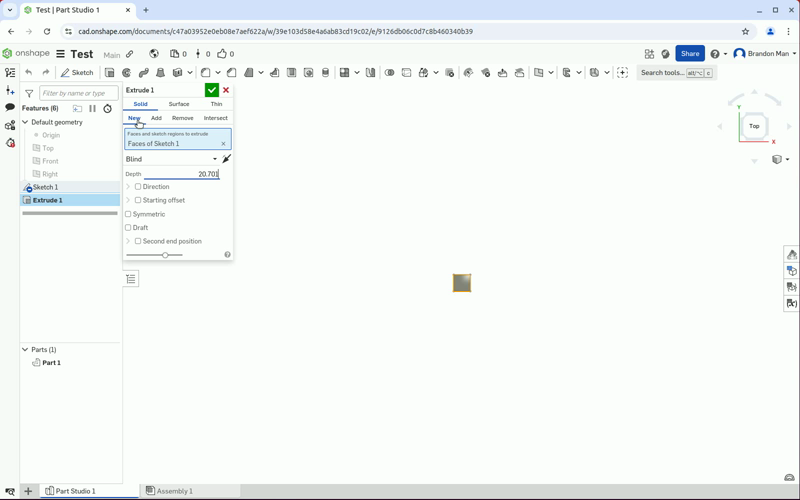
key(enter)
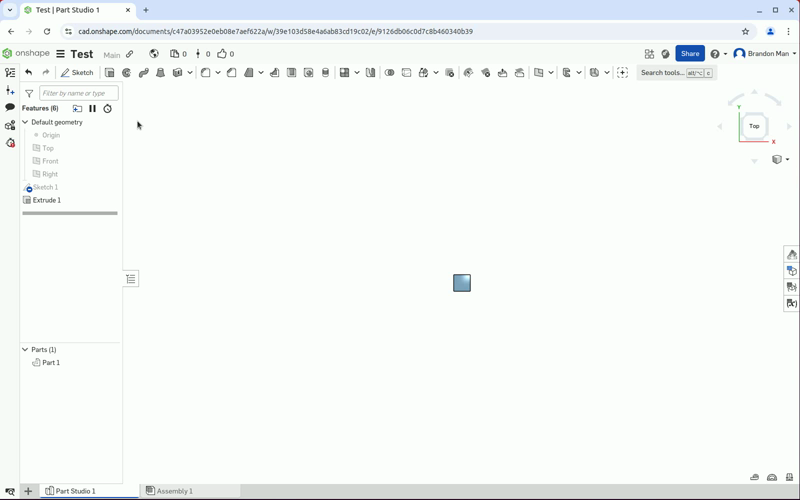
key(shift+h)
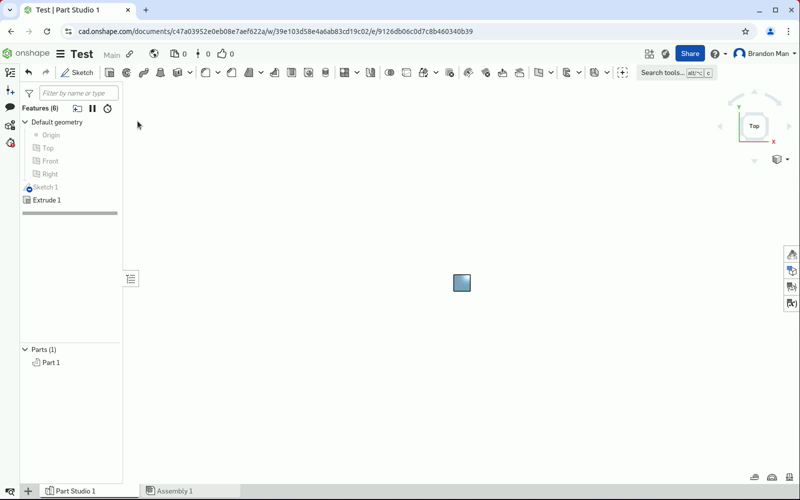
key(shift+h)
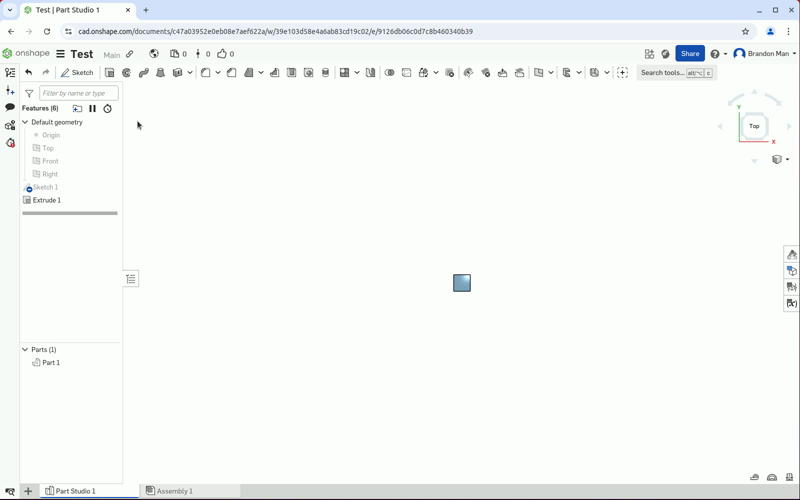
mouse_move(73, 189)
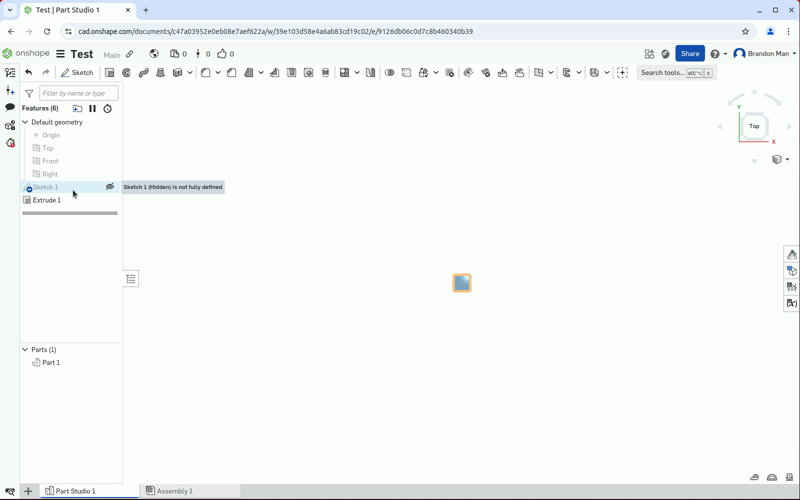
click(73, 189)
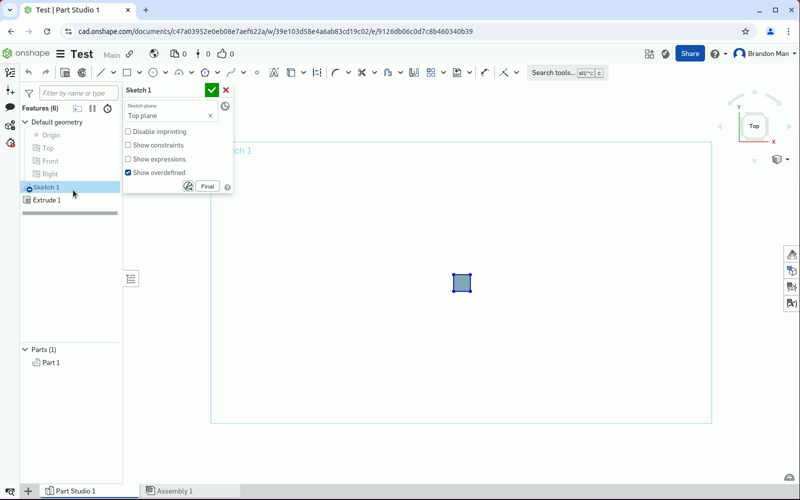
mouse_move(229, 92)
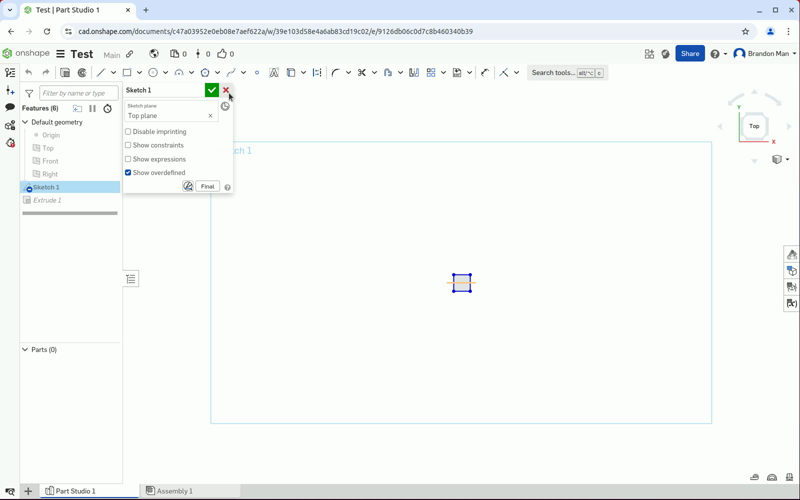
click(229, 92)
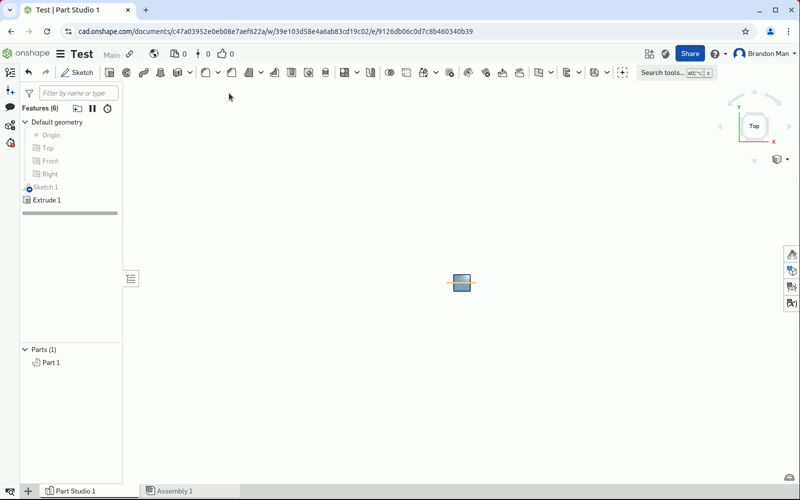
mouse_move(541, 75)
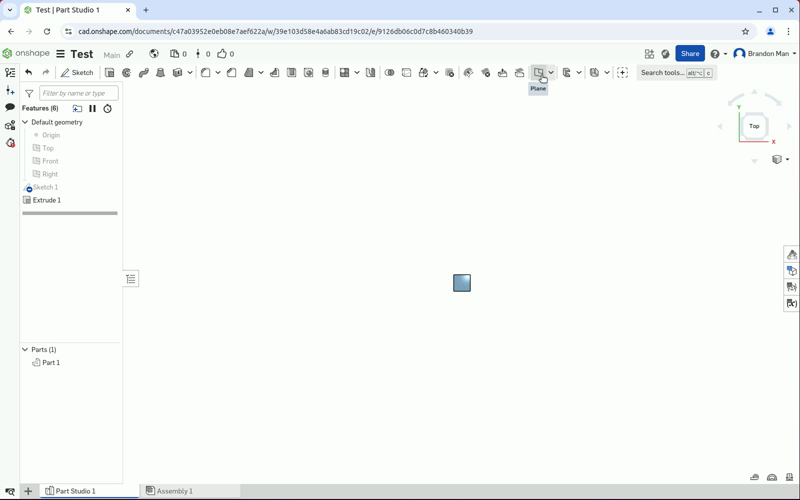
click(541, 75)
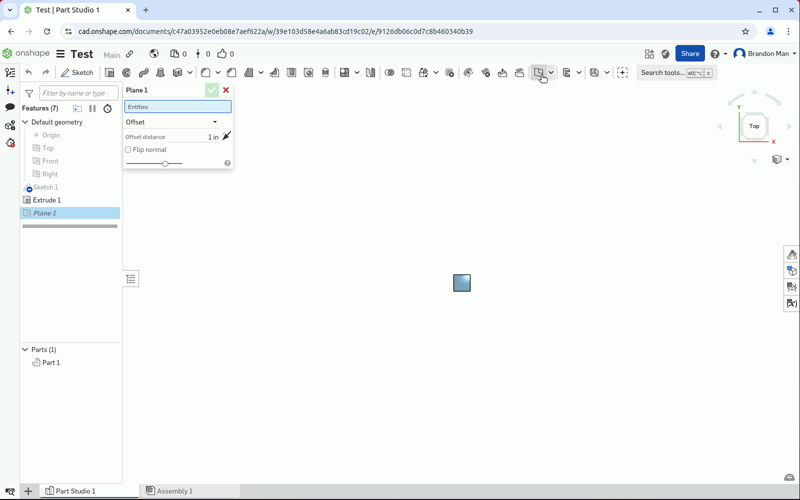
mouse_move(73, 150)
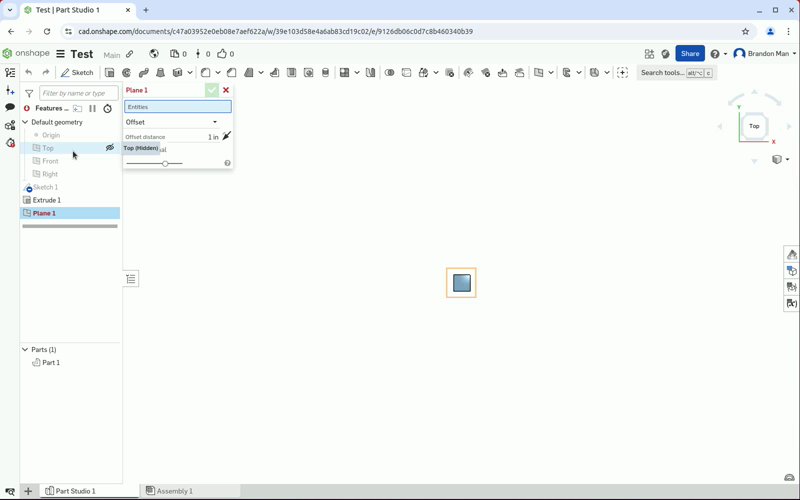
click(73, 150)
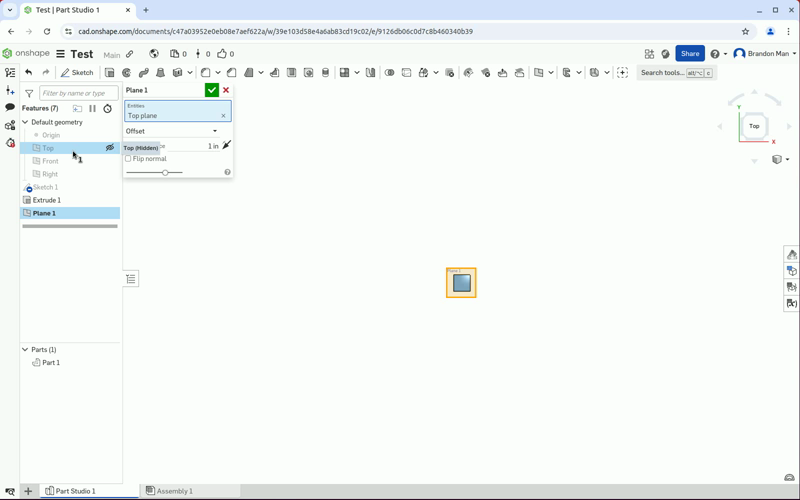
key(tab, 2)
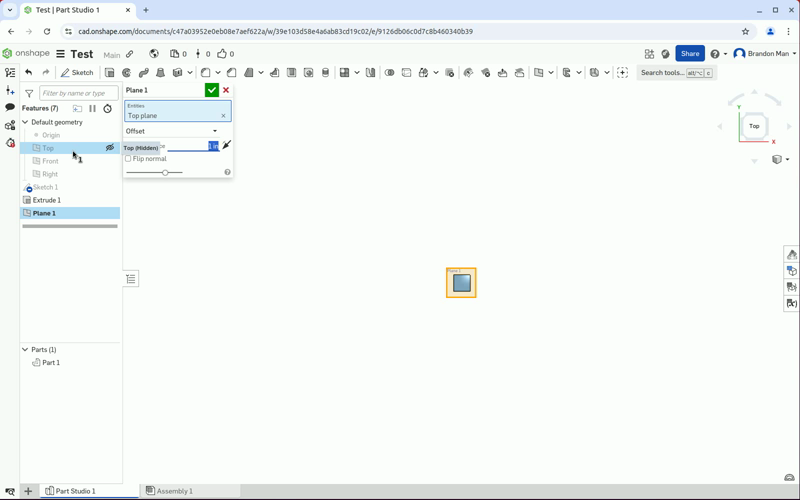
text(20.705)
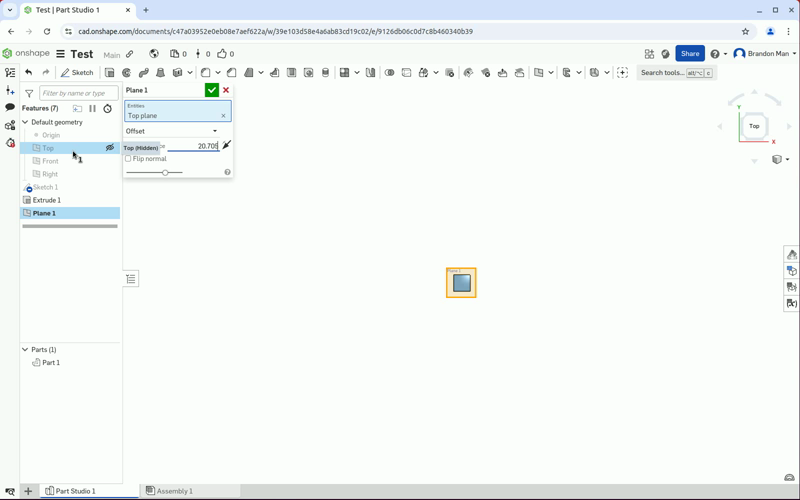
key(enter, 2)
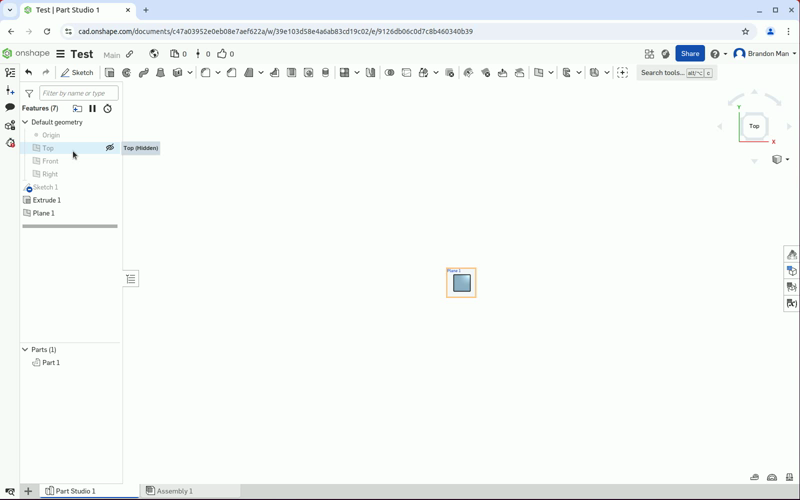
key(shift+s)
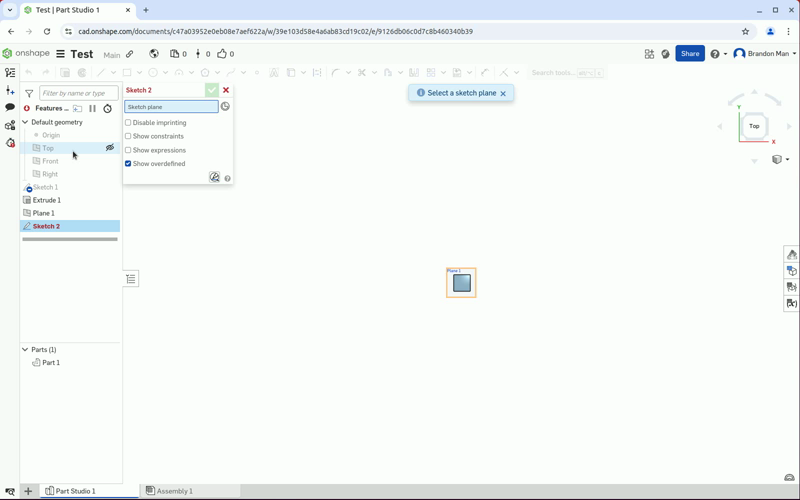
mouse_move(73, 215)
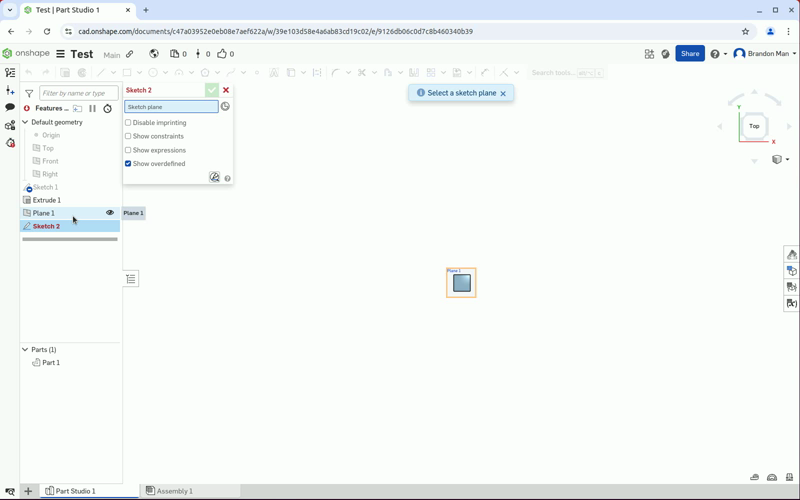
click(73, 215)
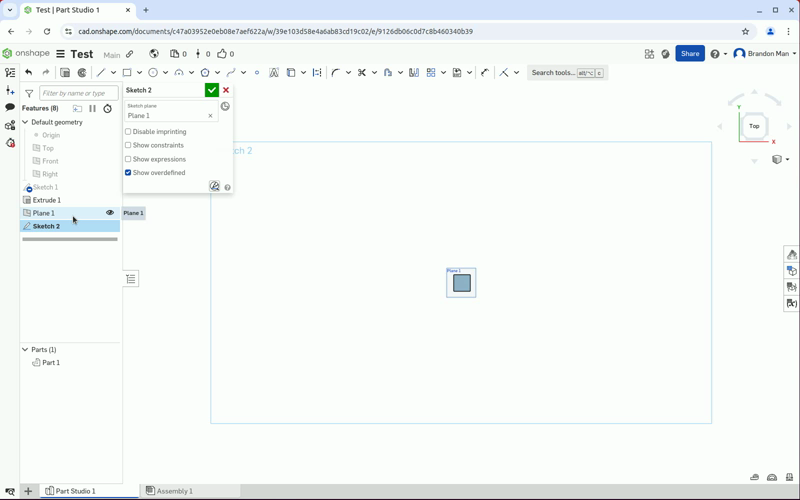
mouse_move(73, 352)
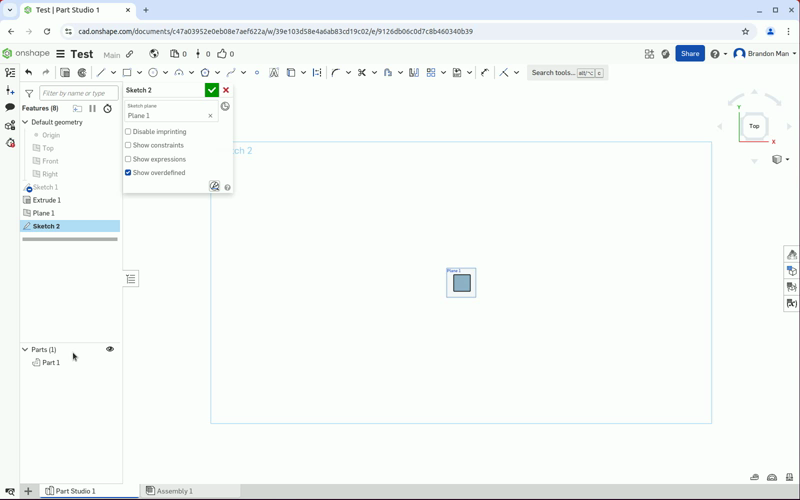
key(y)
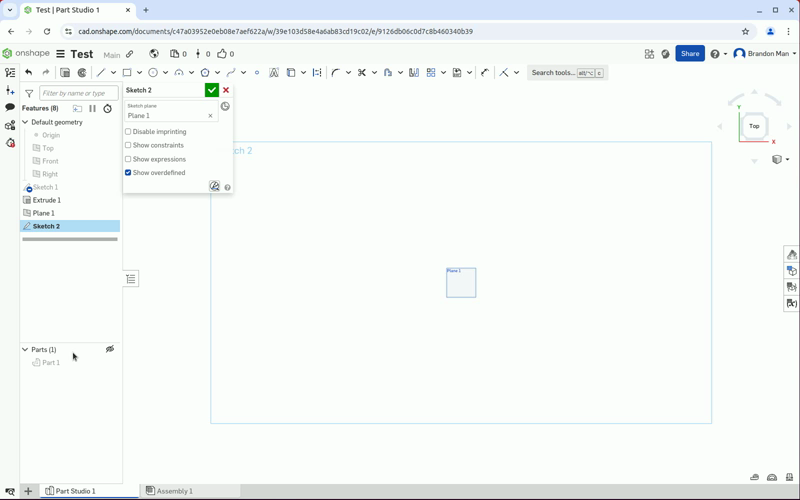
key(c)
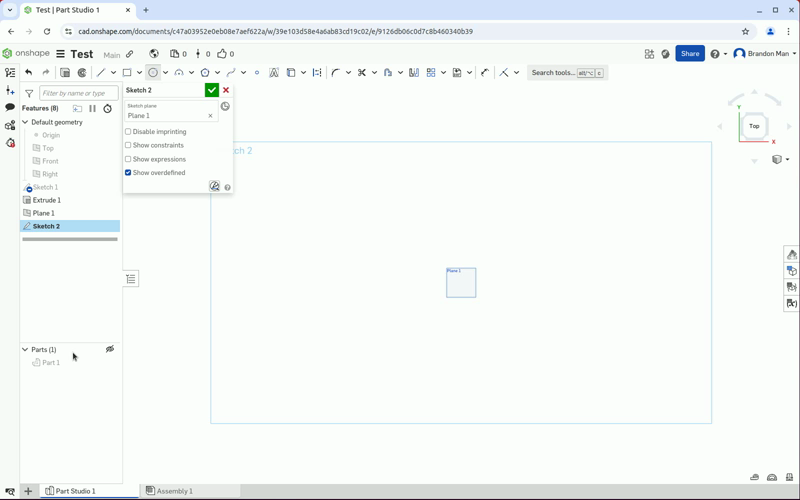
key_down(shift)
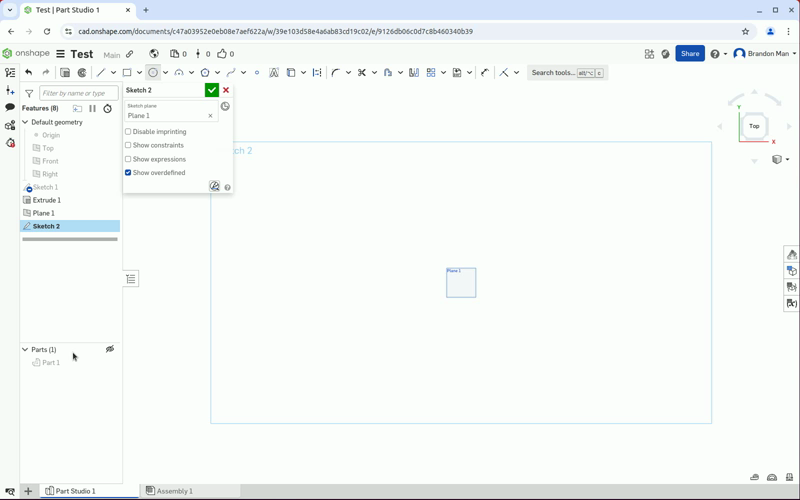
mouse_move(461, 284)
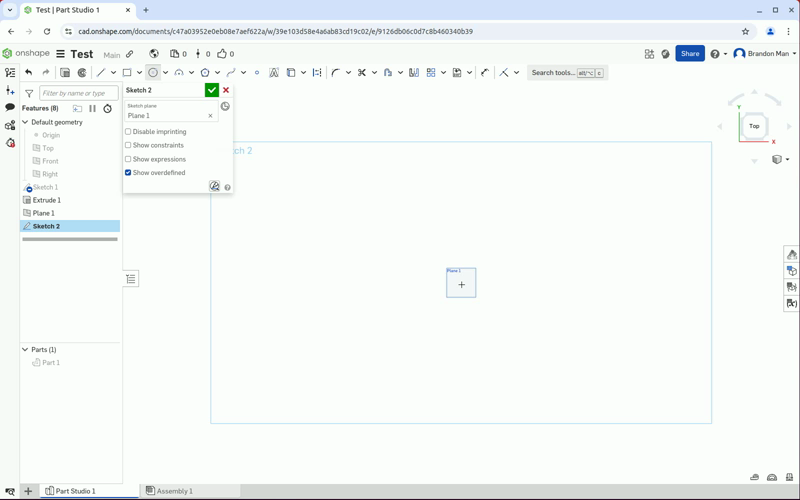
click(461, 284)
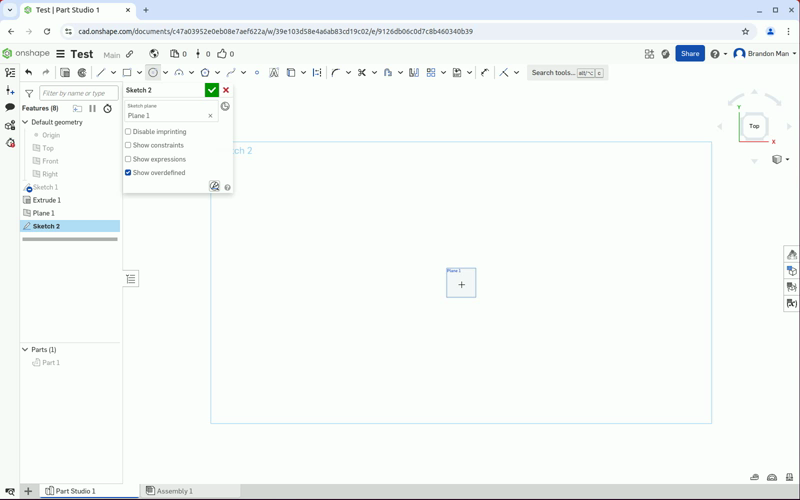
key_up(shift)
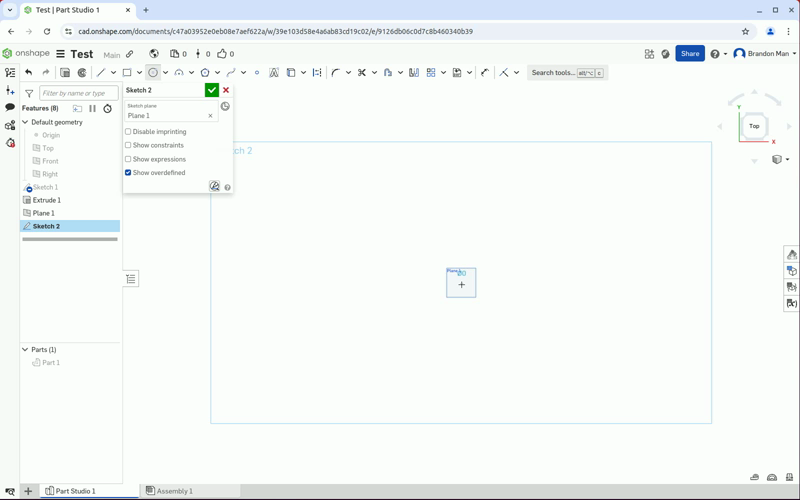
mouse_move(463, 284)
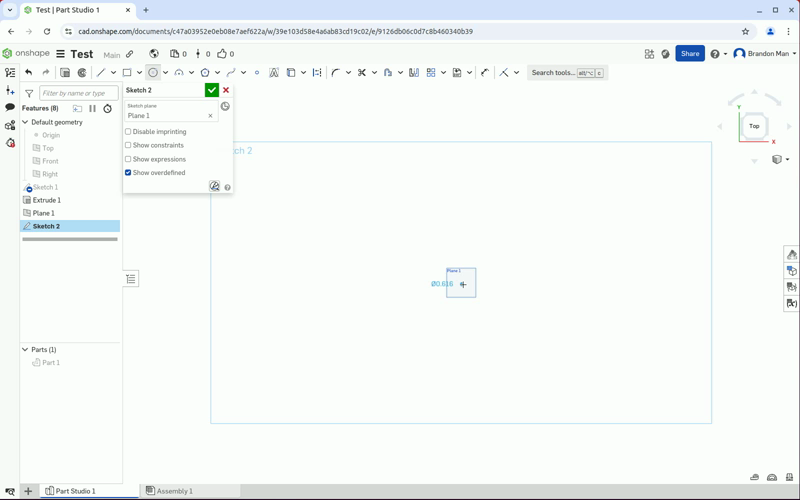
scroll(6)
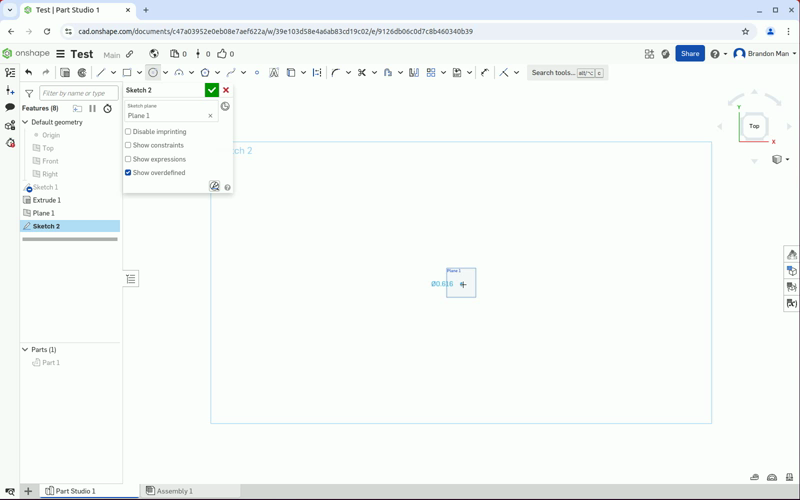
scroll(6)
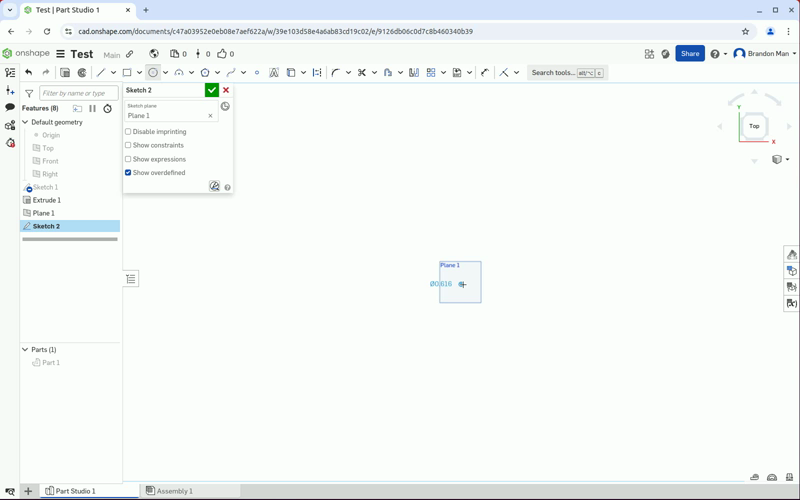
scroll(6)
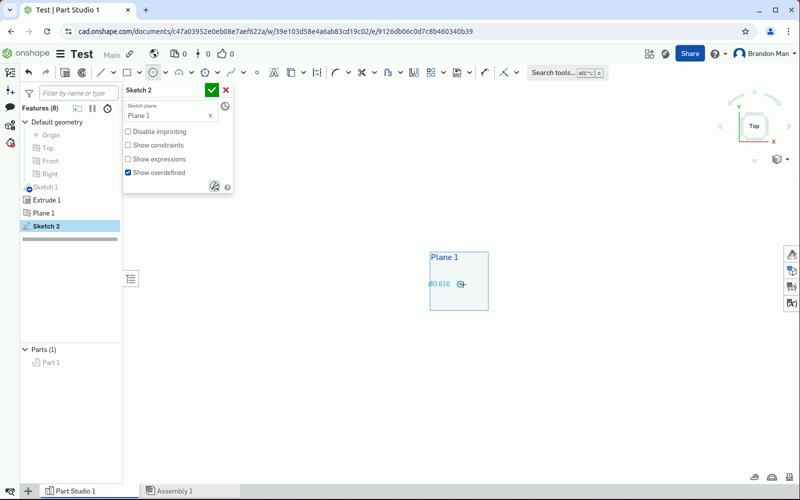
scroll(6)
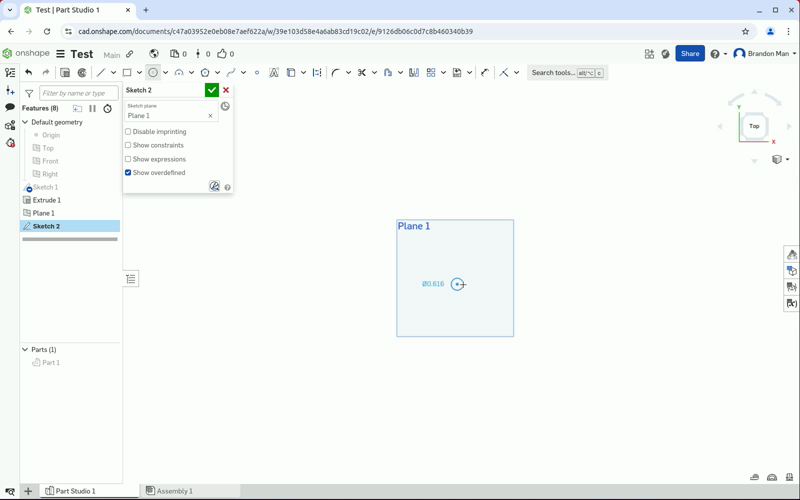
scroll(6)
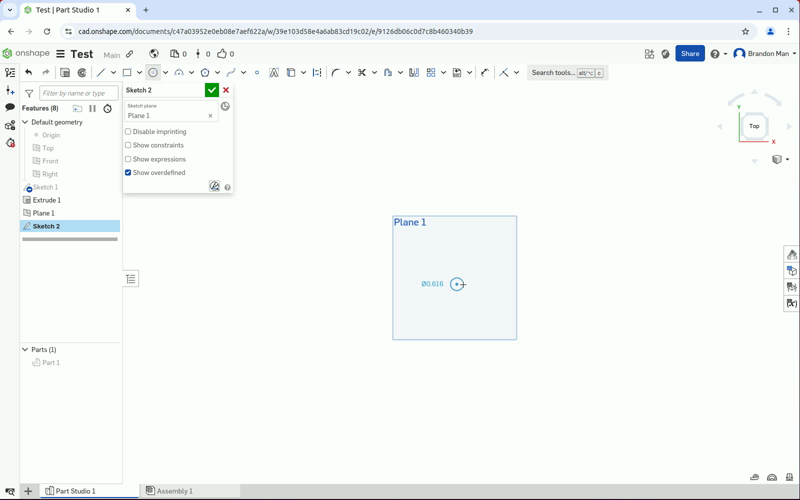
scroll(6)
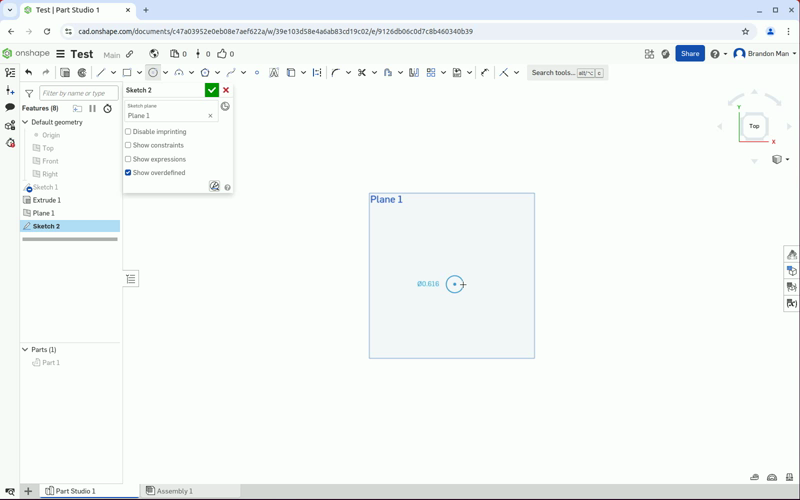
scroll(6)
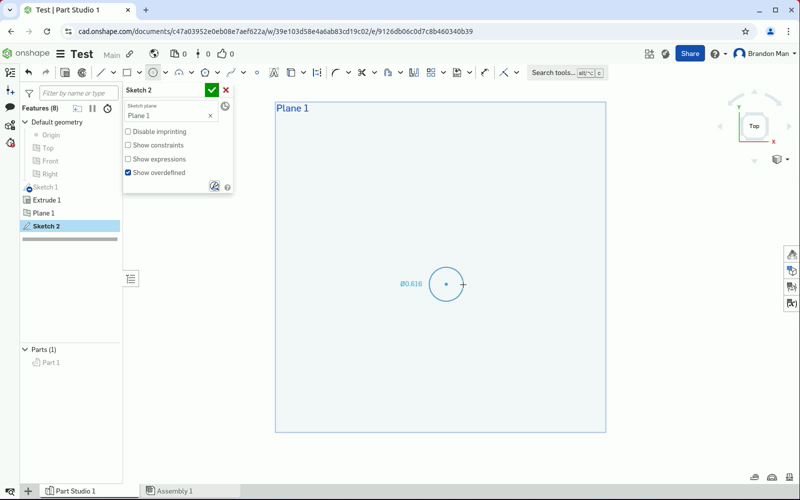
click(463, 284)
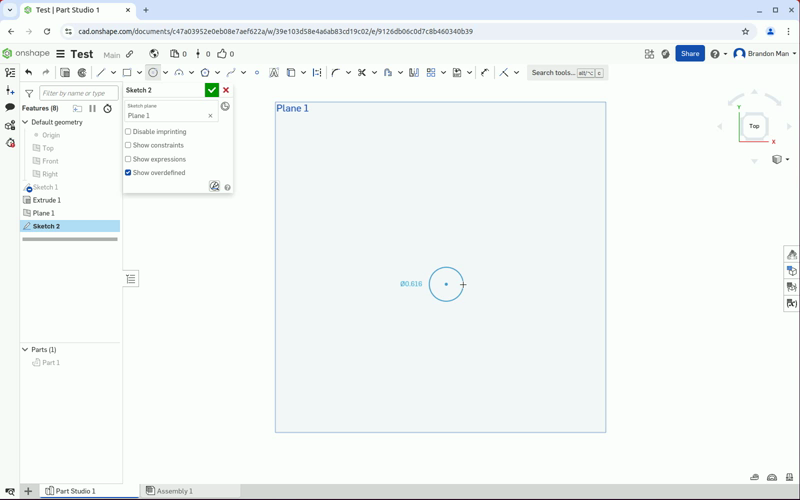
scroll(-6)
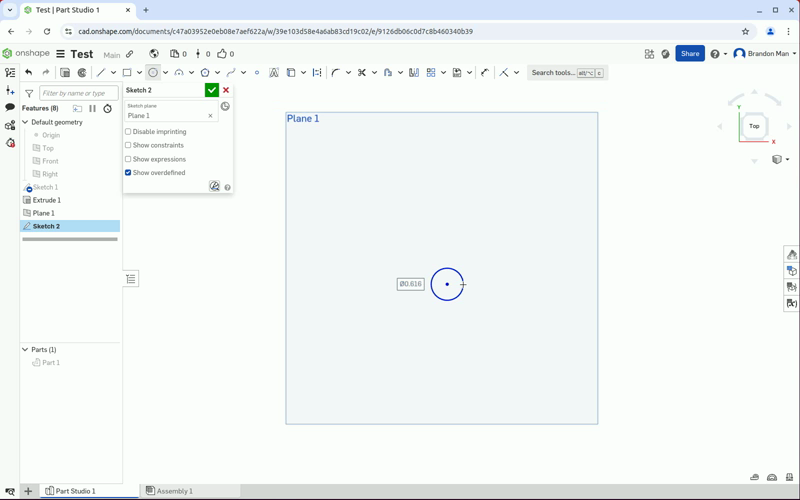
scroll(-6)
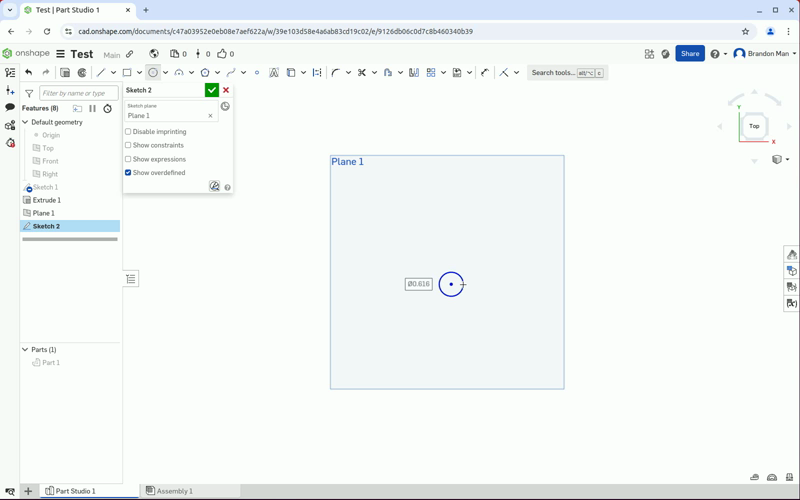
scroll(-6)
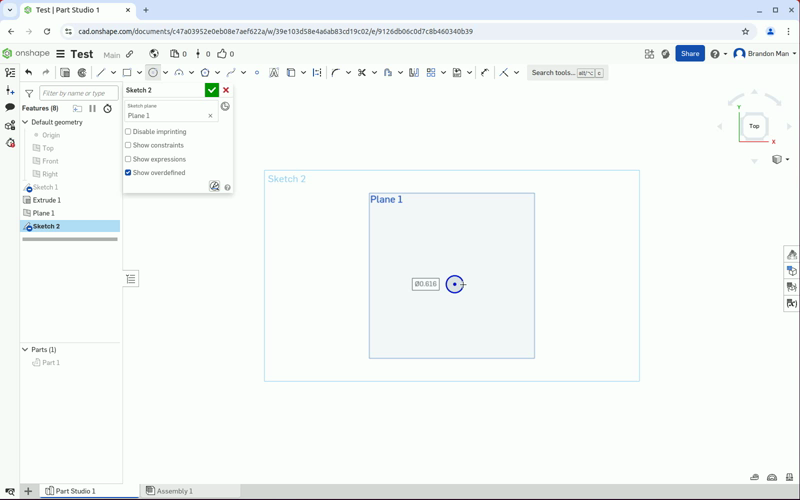
scroll(-6)
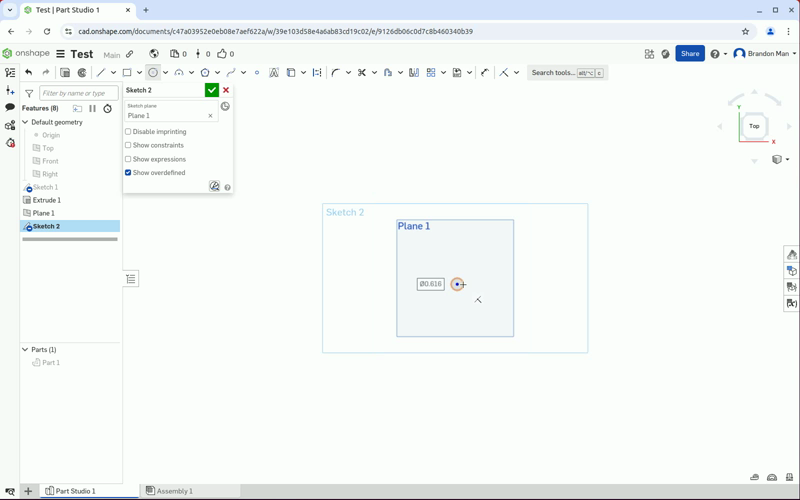
scroll(-6)
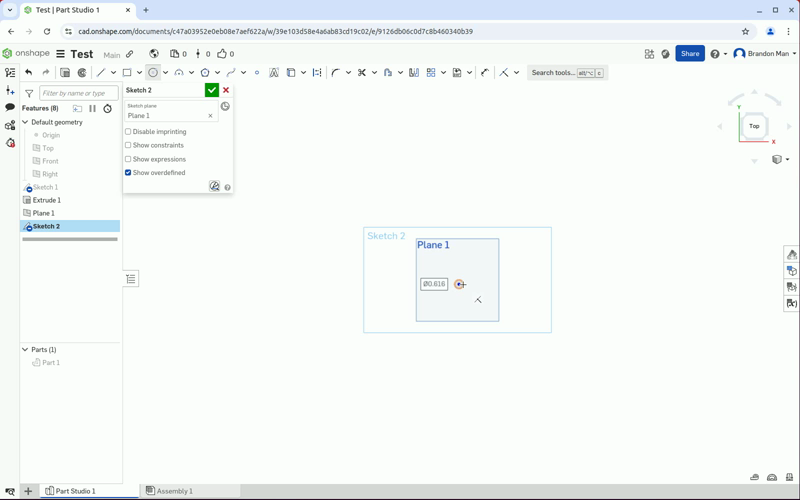
scroll(-6)
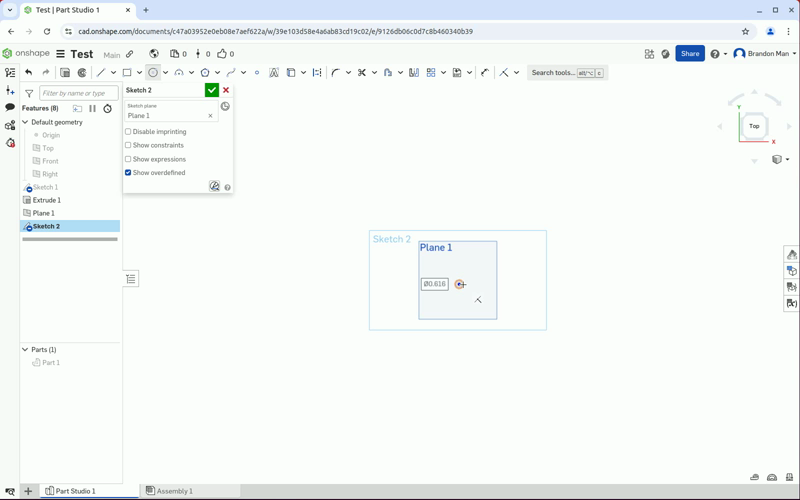
scroll(-6)
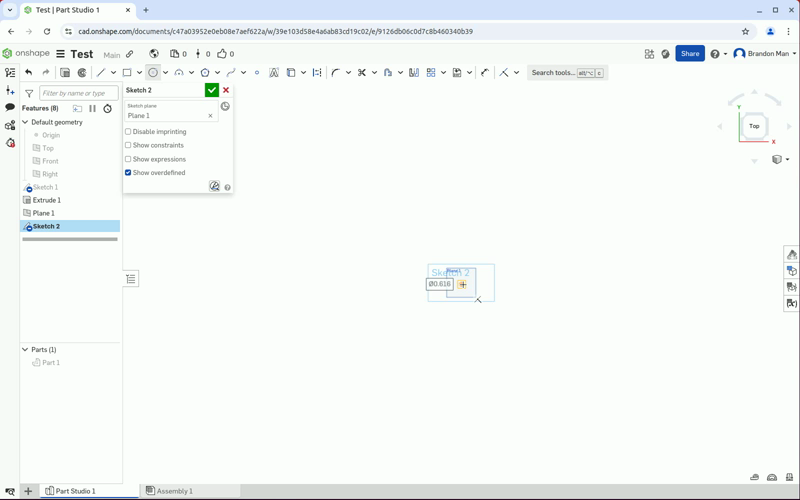
key(esc)
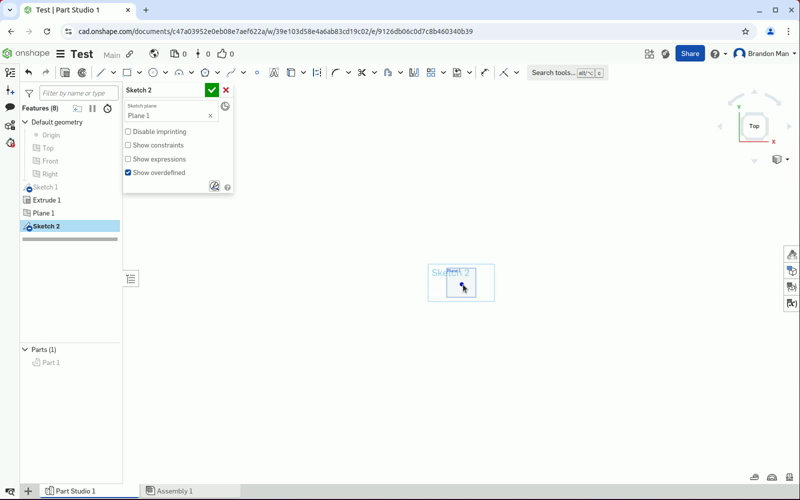
mouse_move(462, 284)
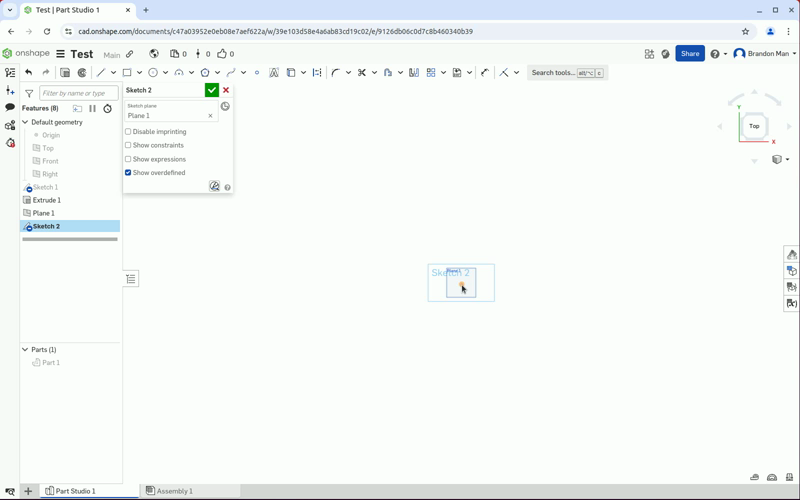
scroll(6)
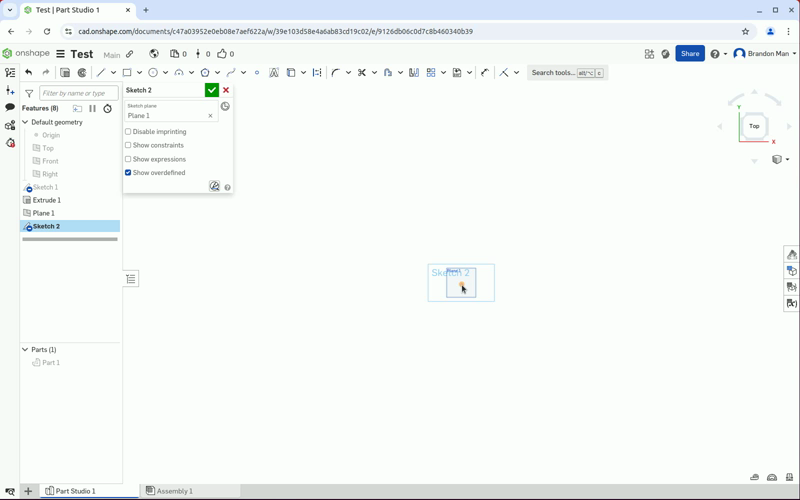
scroll(6)
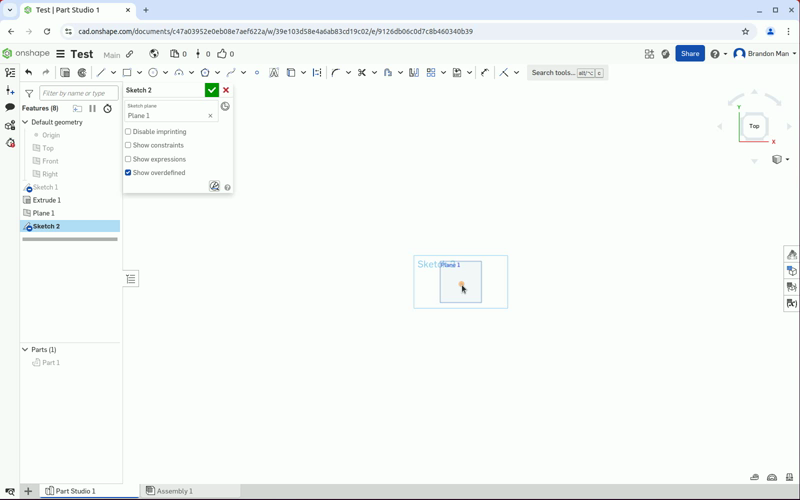
scroll(6)
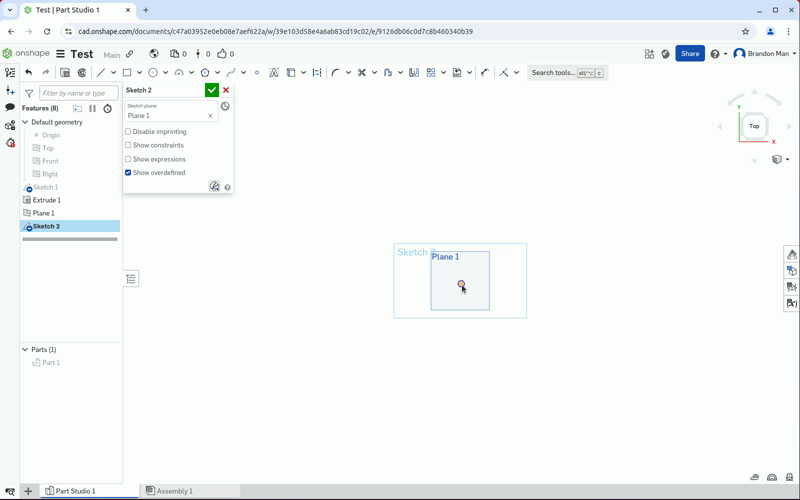
scroll(6)
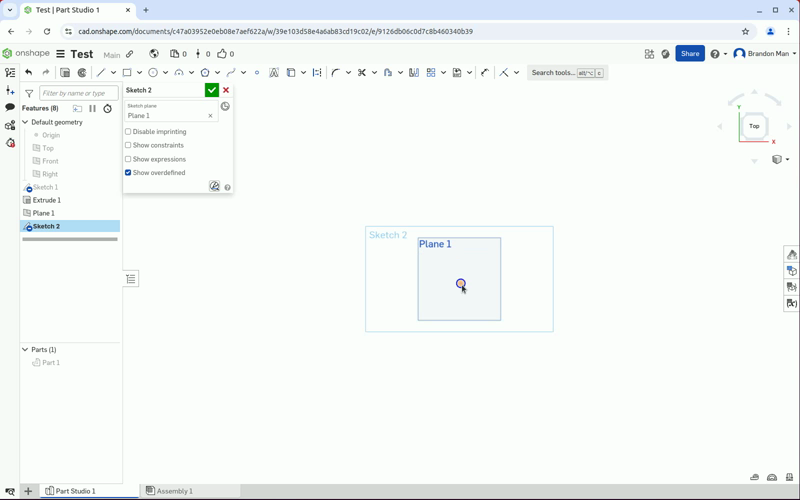
scroll(6)
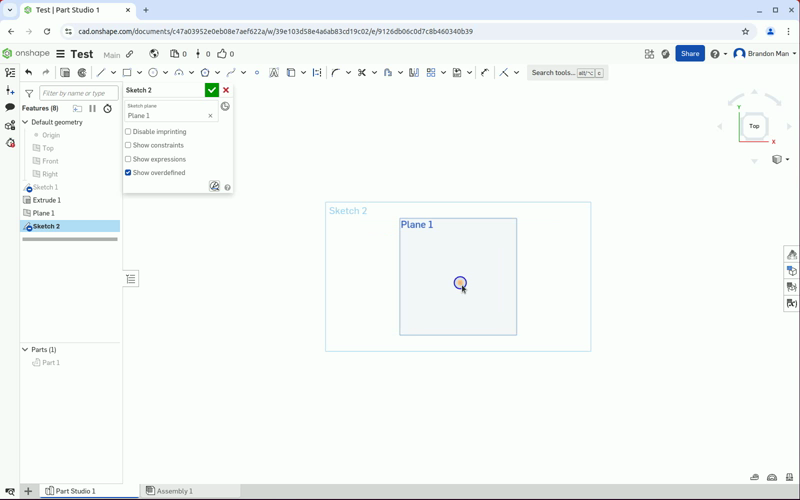
scroll(6)
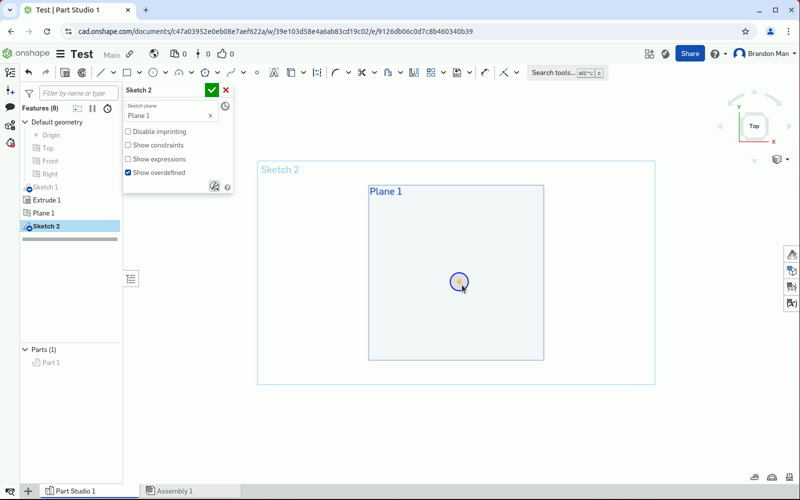
scroll(6)
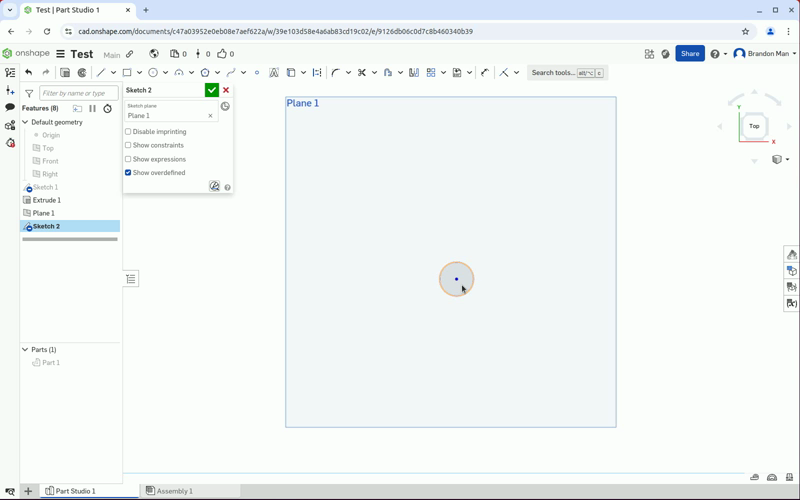
click(462, 284)
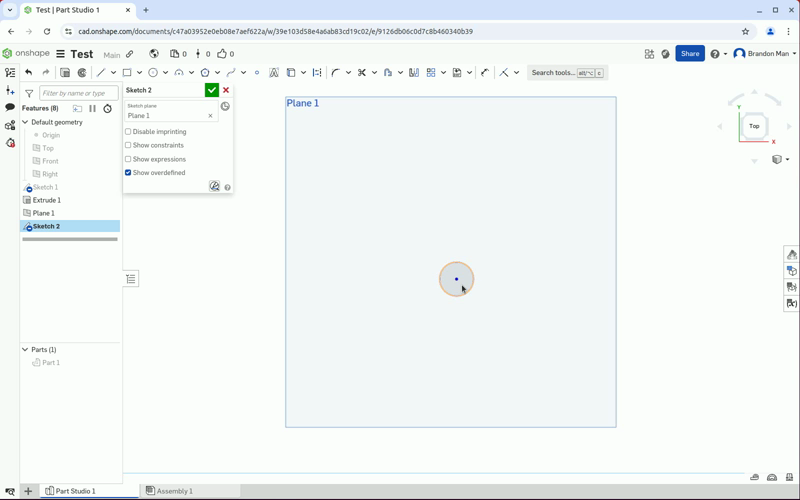
scroll(-6)
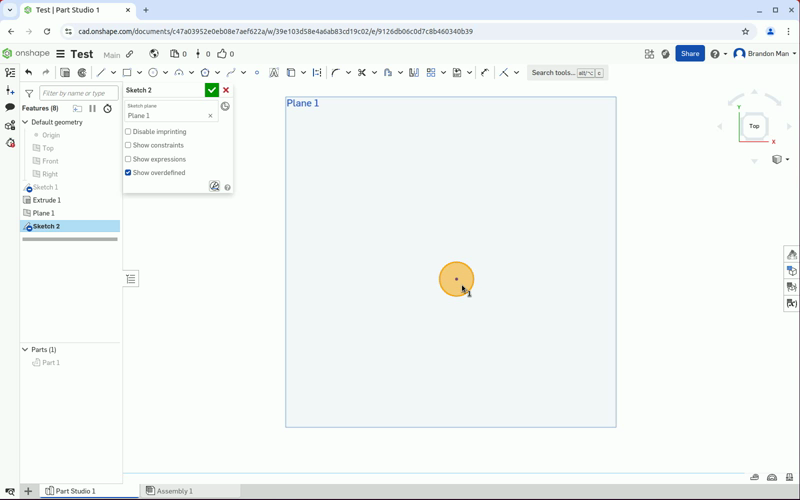
scroll(-6)
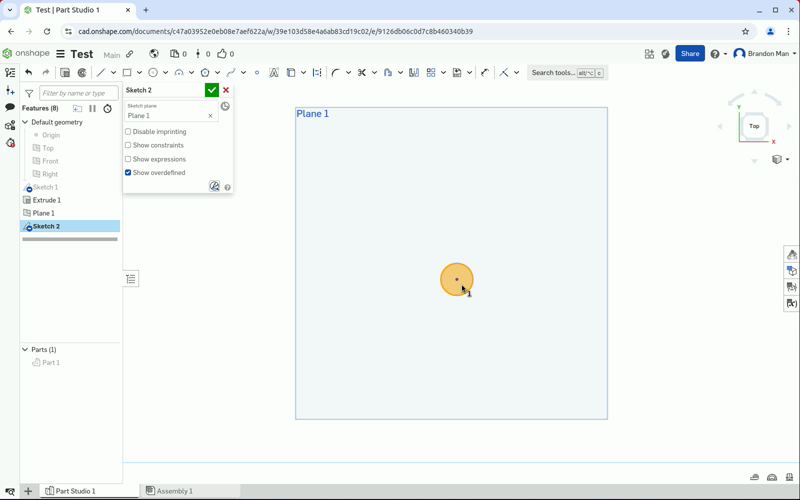
scroll(-6)
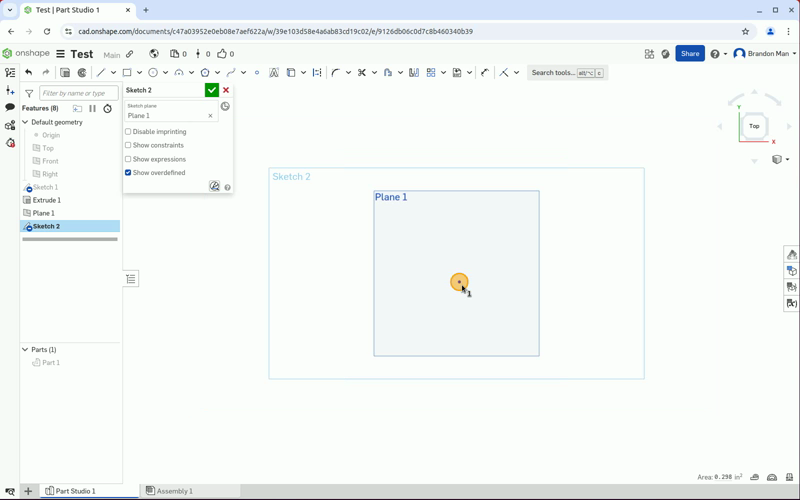
scroll(-6)
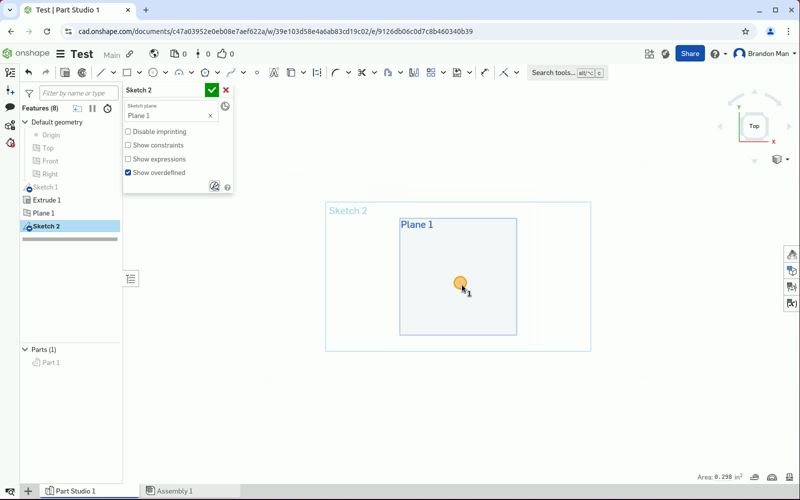
scroll(-6)
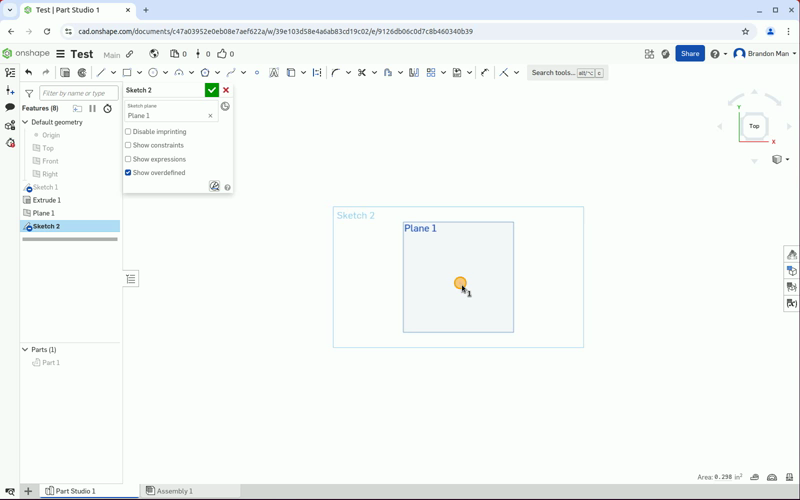
scroll(-6)
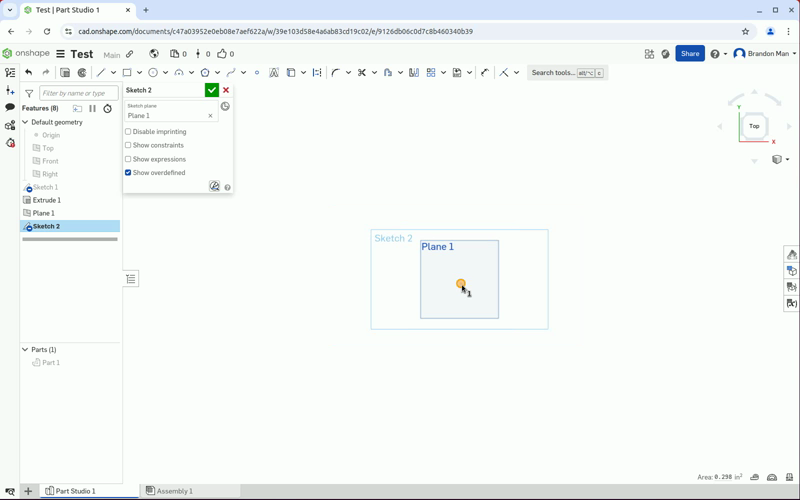
scroll(-6)
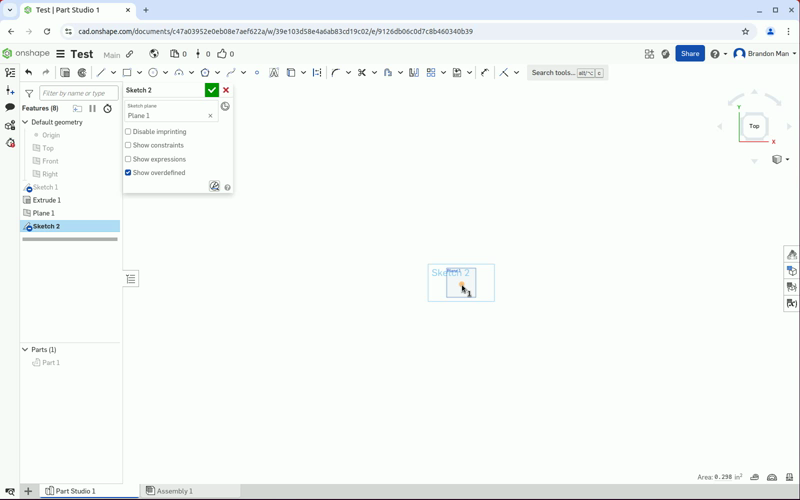
mouse_move(73, 352)
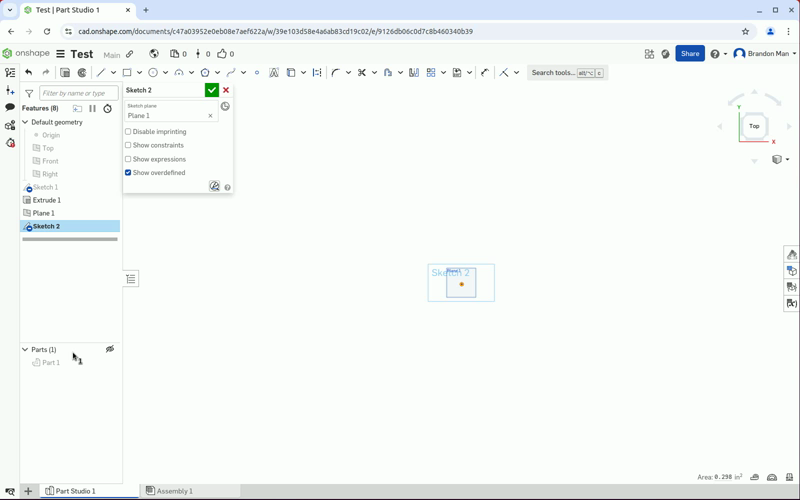
key(shift+y)
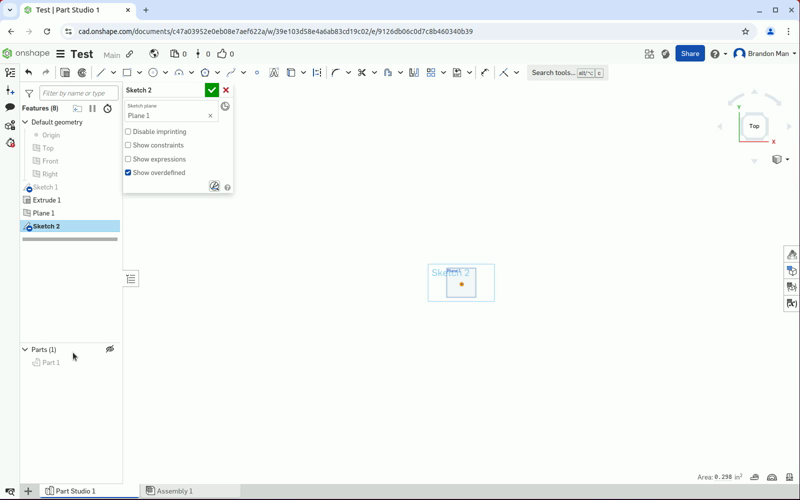
key(shift+e)
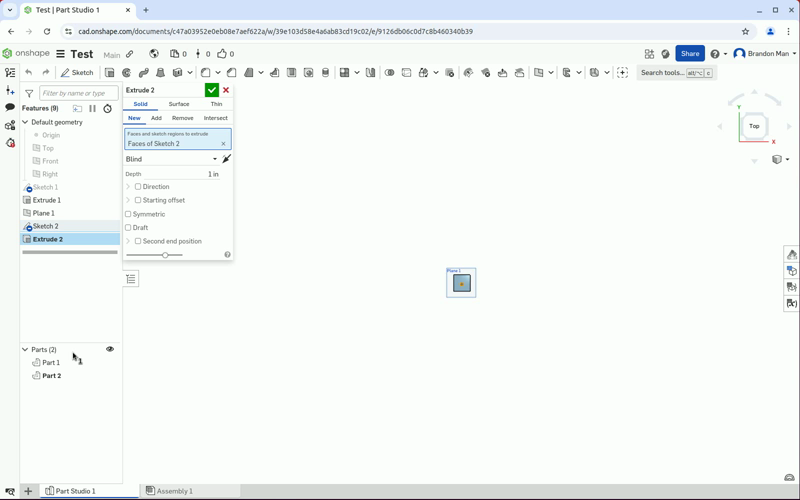
mouse_move(143, 106)
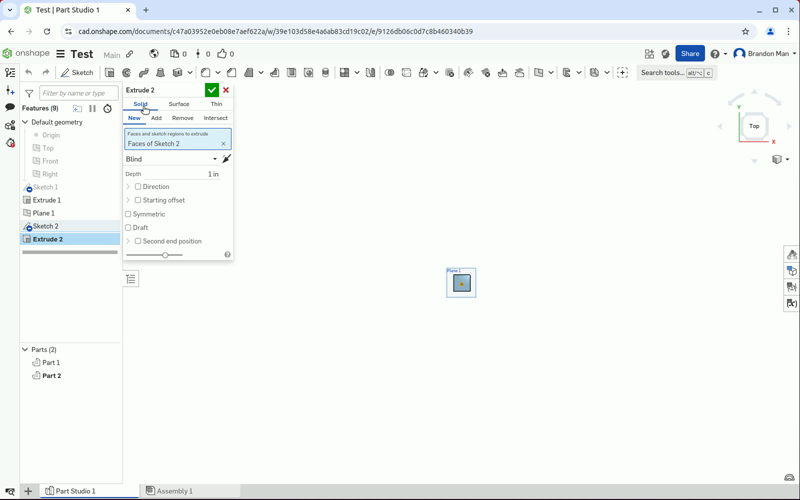
click(143, 106)
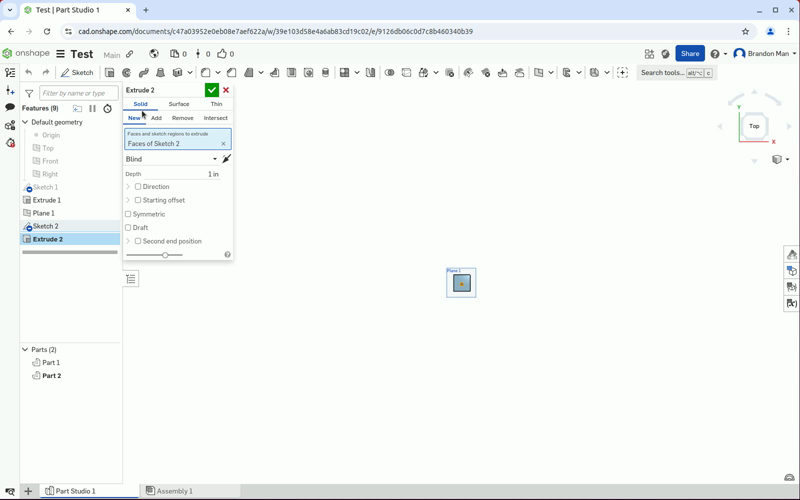
mouse_move(137, 120)
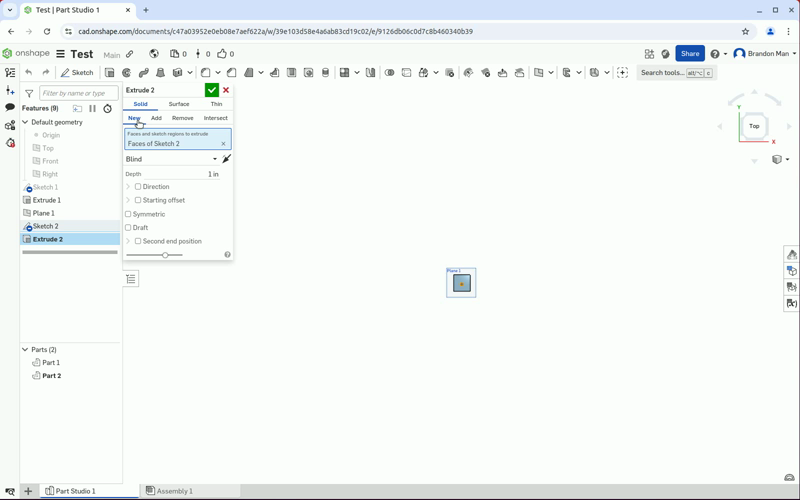
click(137, 120)
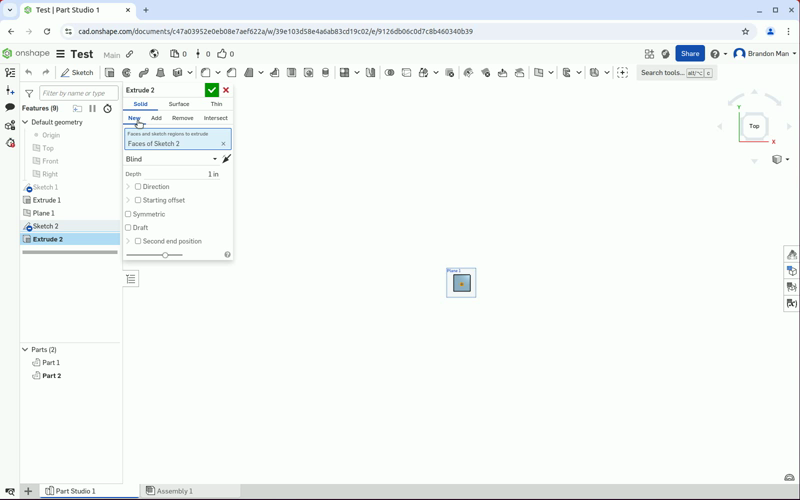
key(tab, 4)
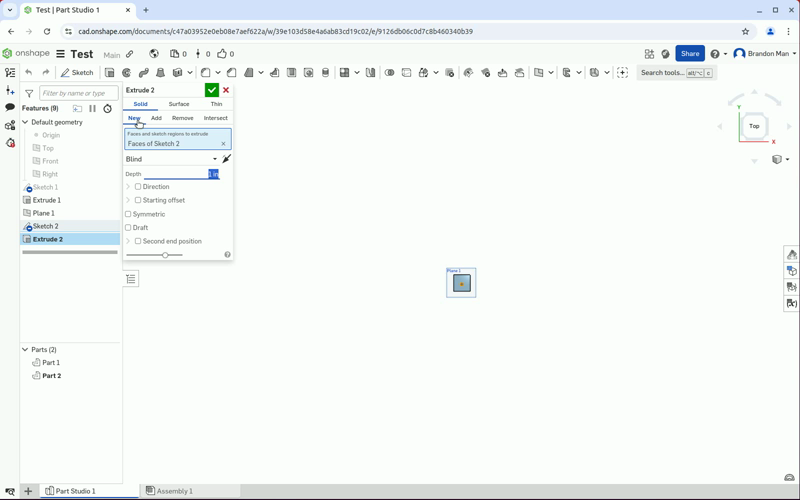
text(2.407)
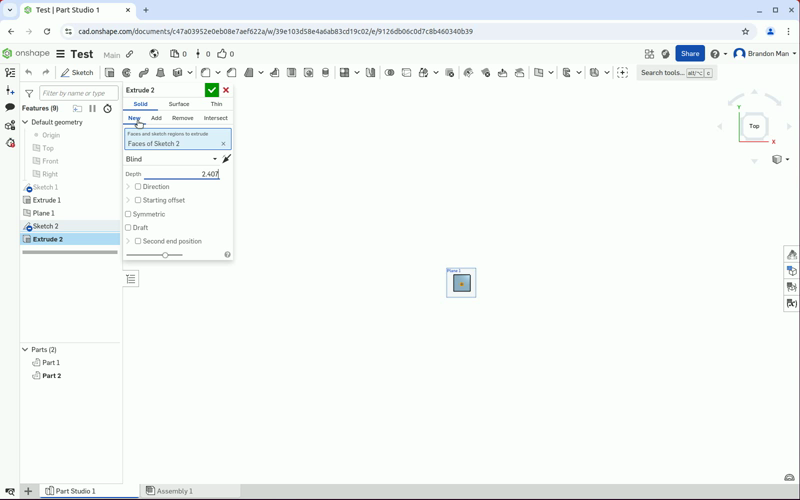
key(enter)
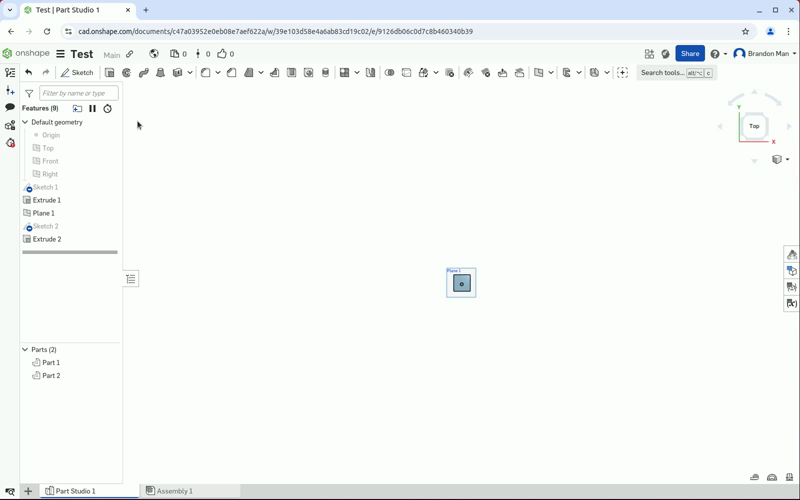
key(shift+h)
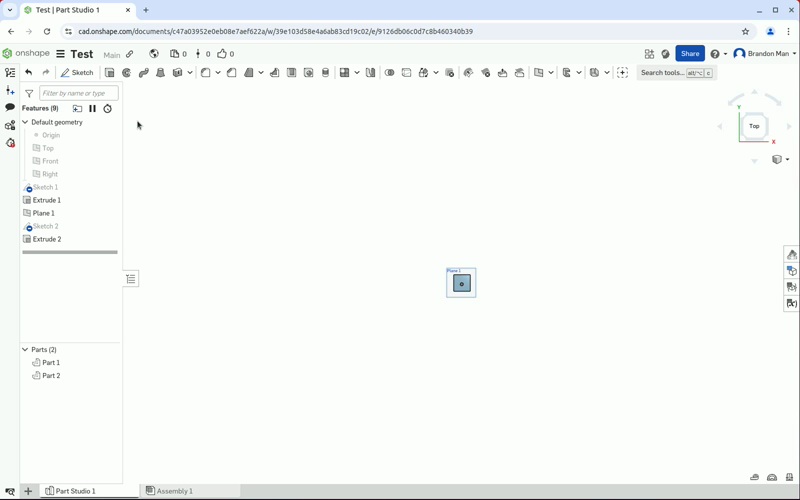
key(shift+h)
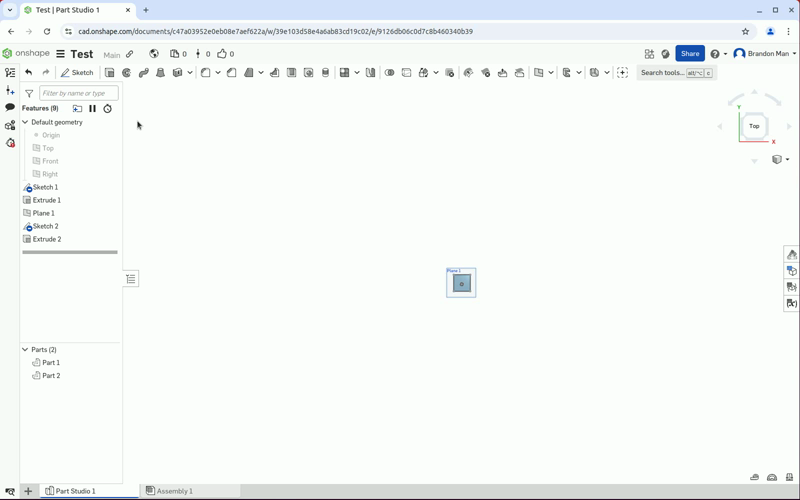
key(shift+7)
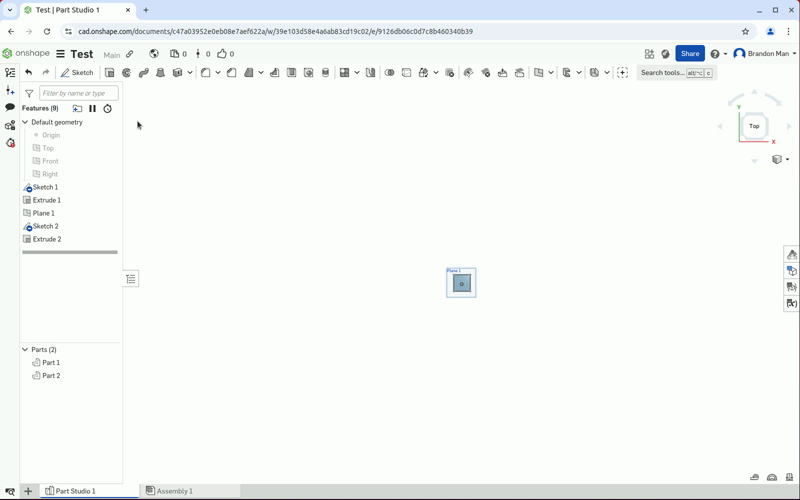
key(up, 3)
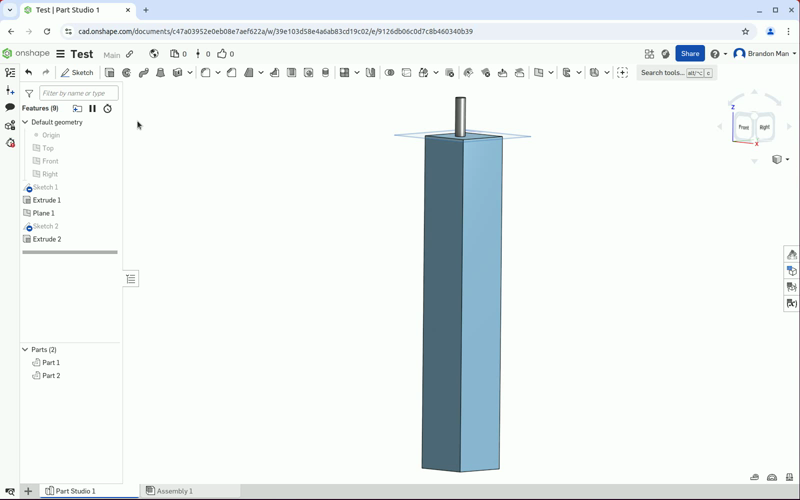
key(left, 3)
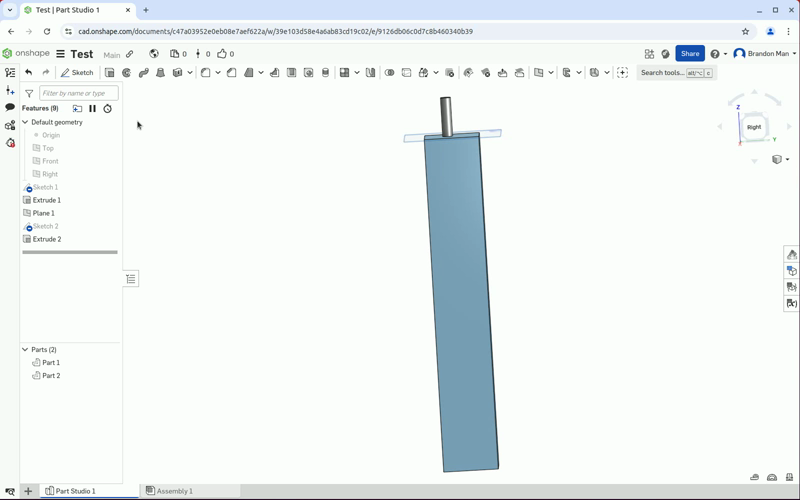
key(right, 3)
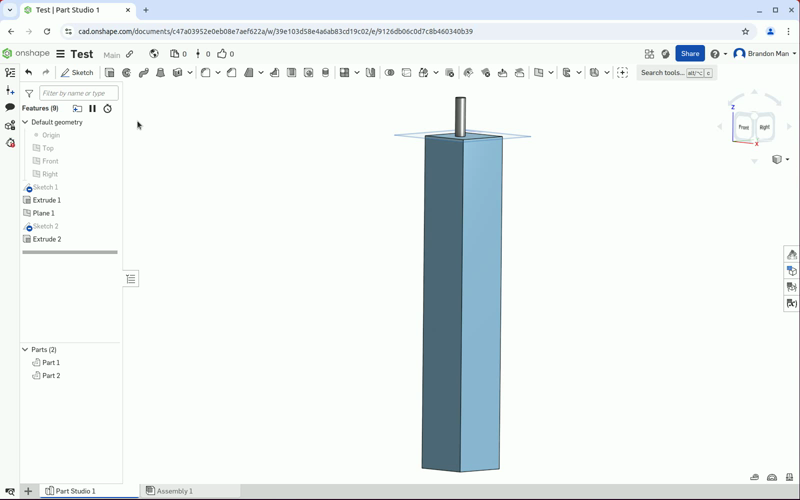
key(down, 3)
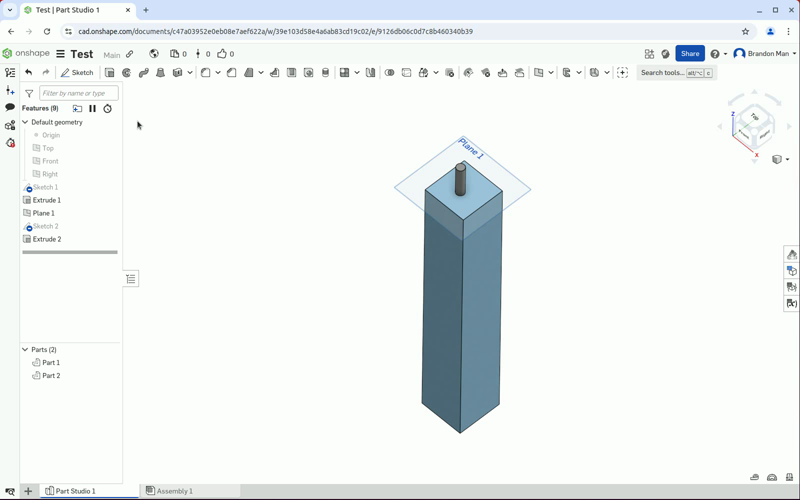
mouse_move(73, 189)
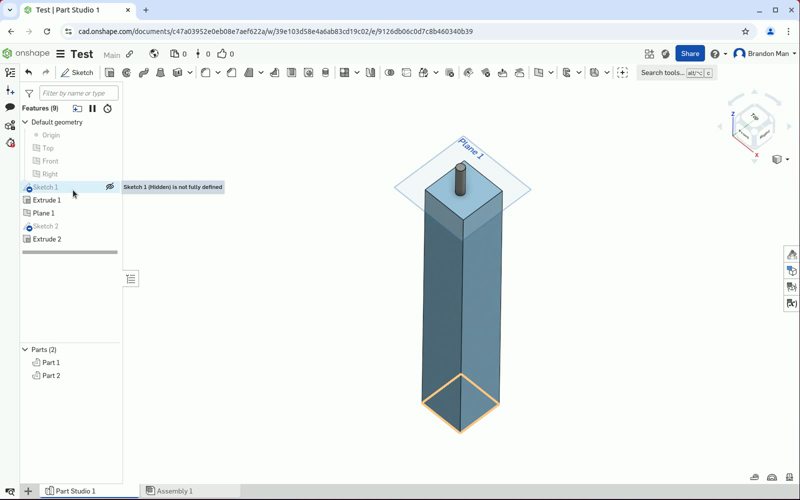
click(73, 189)